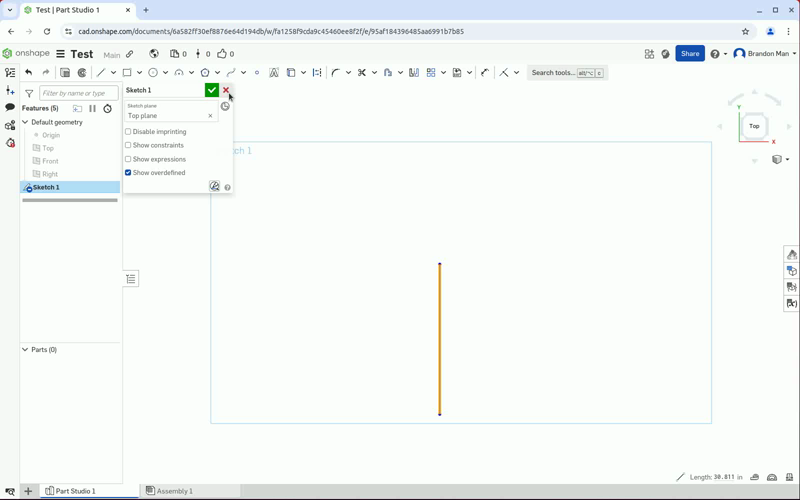
key(shift+h)
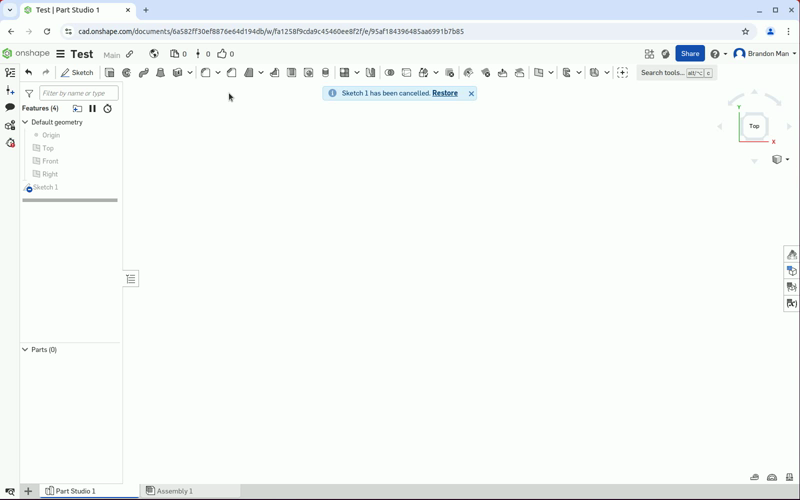
mouse_move(73, 352)
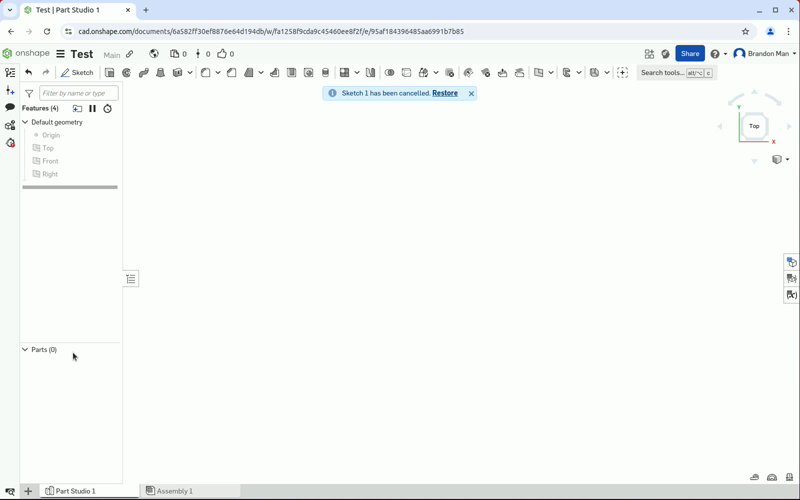
key(y)
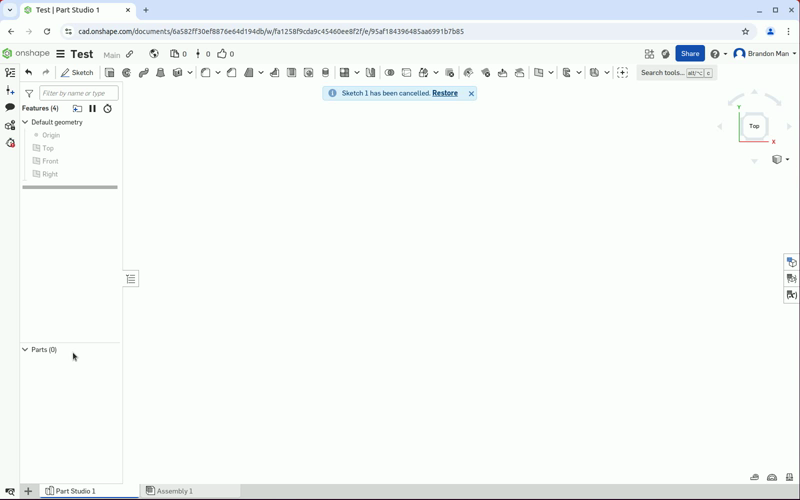
key(shift+p)
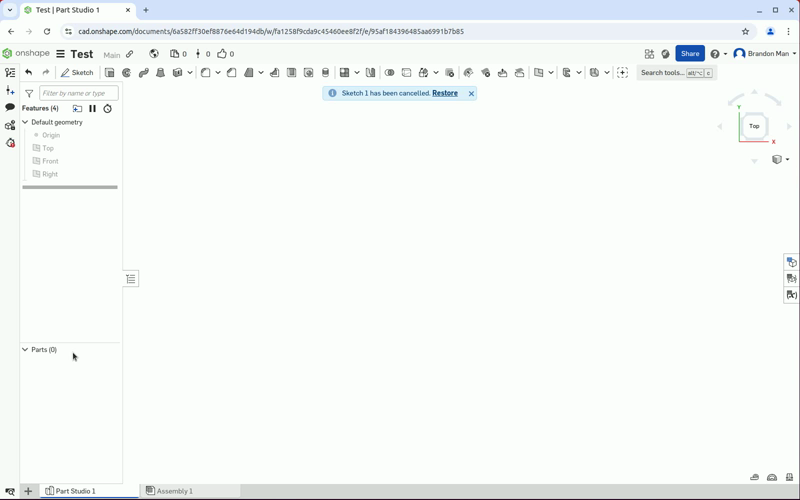
key(space)
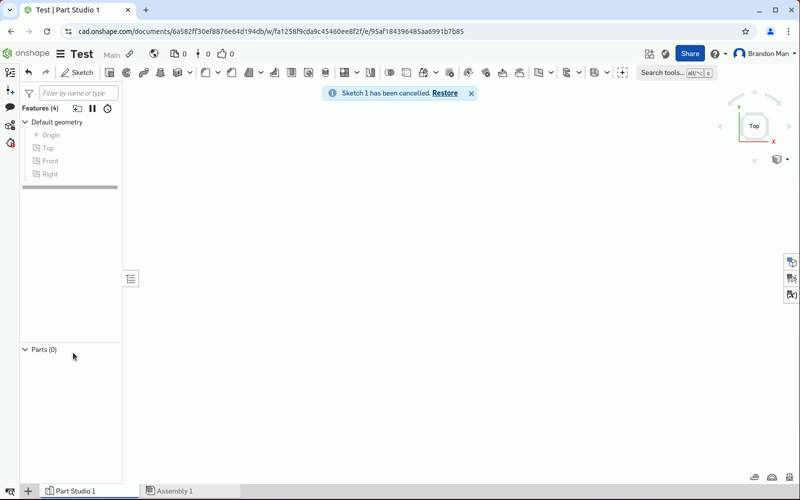
key_down(shift)
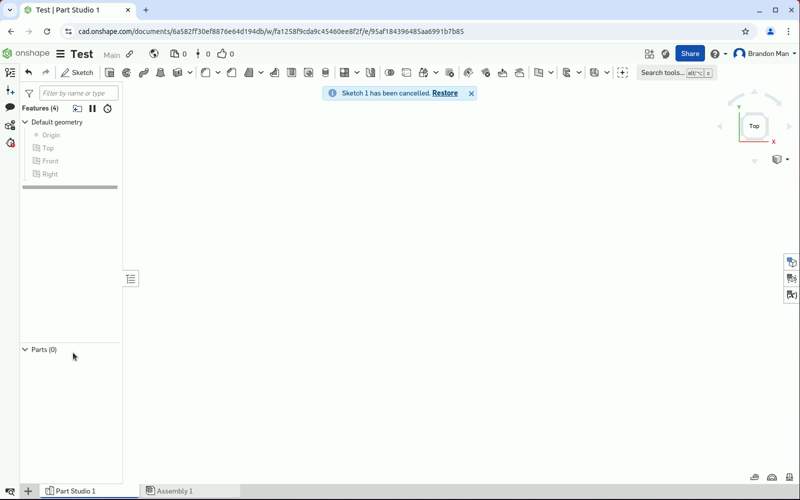
key(up)
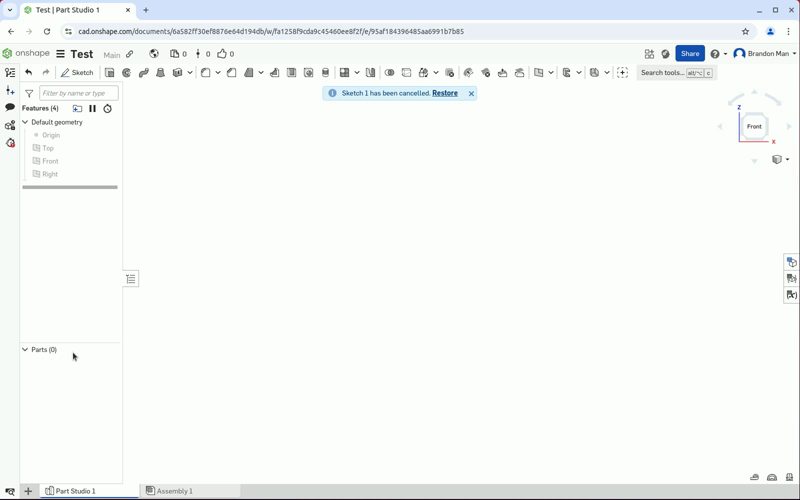
key_up(shift)
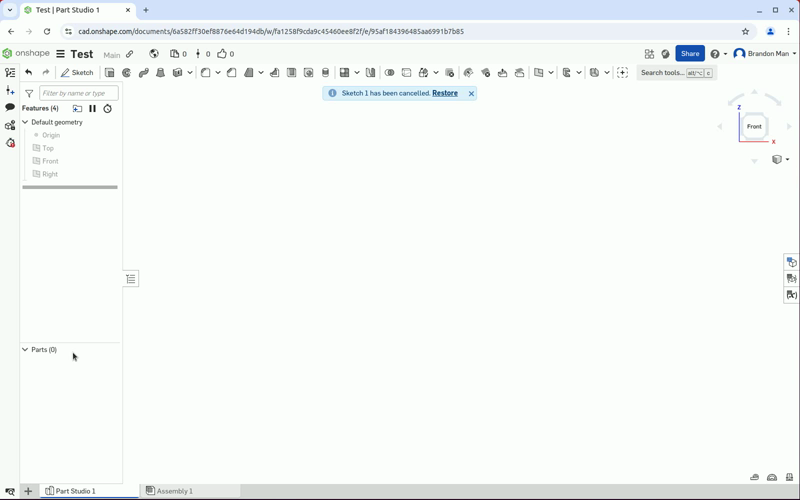
key(space)
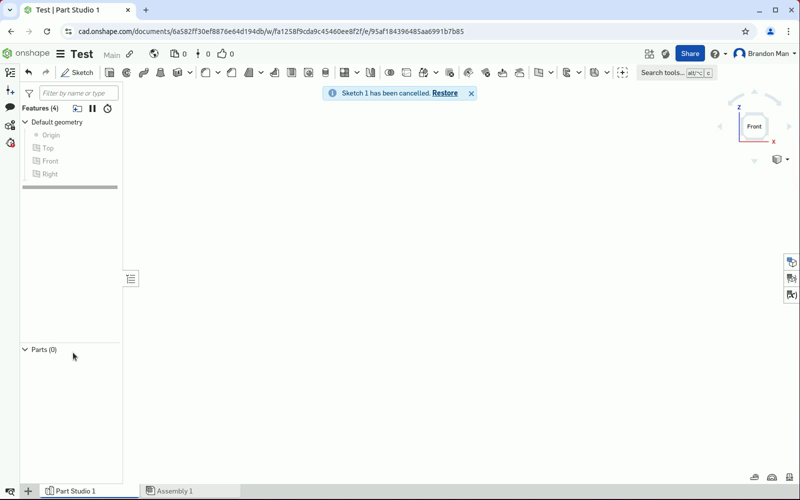
key_down(shift)
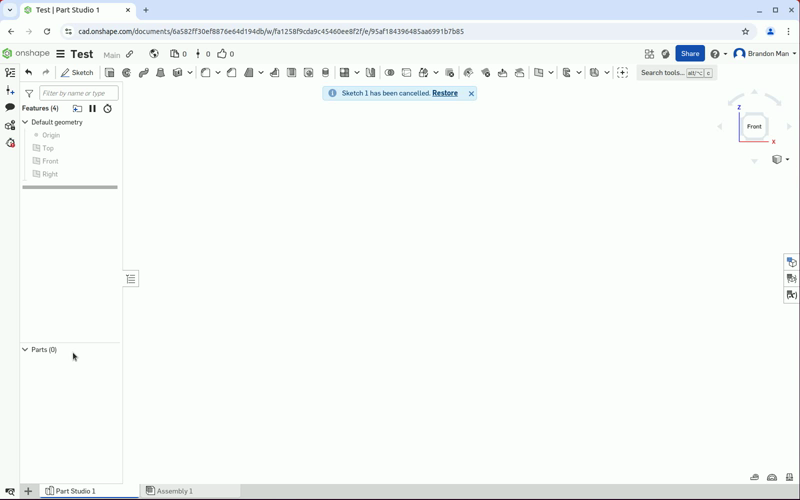
key(left)
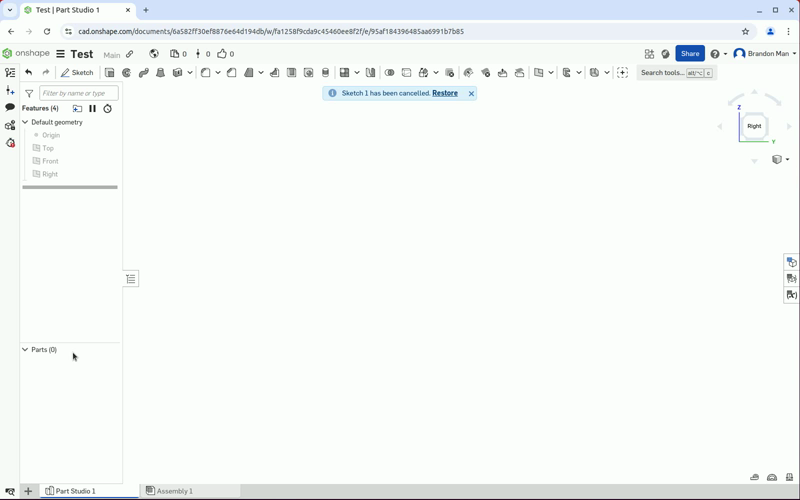
key_up(shift)
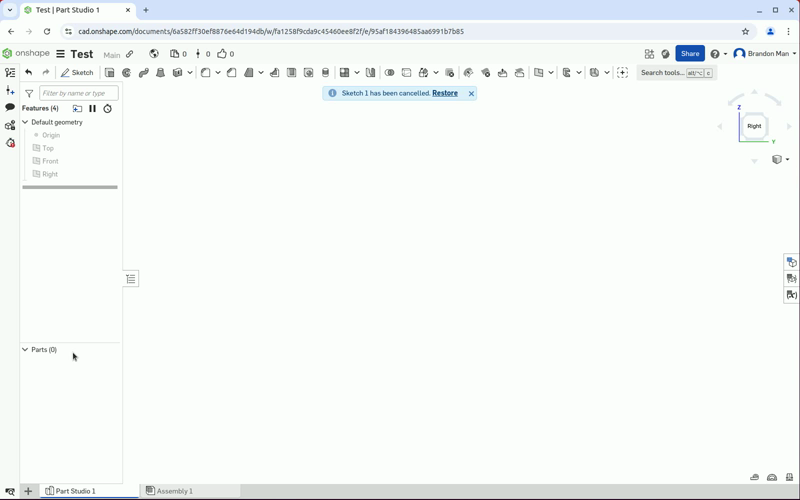
mouse_move(73, 352)
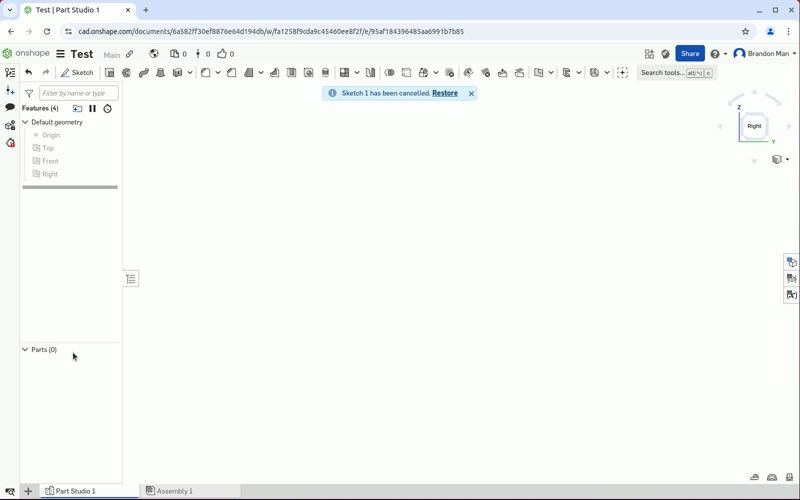
key(shift+y)
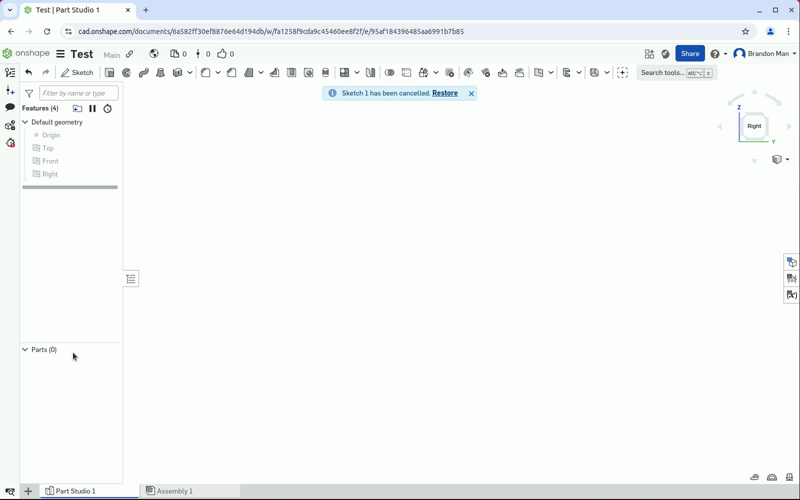
key(shift+s)
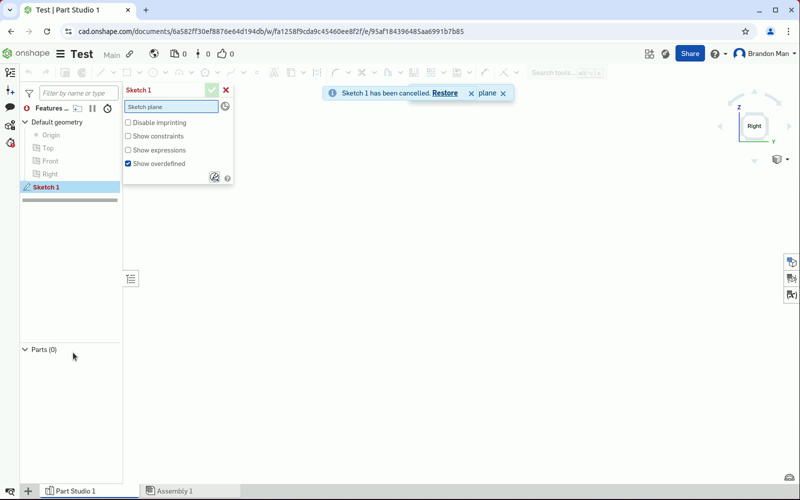
mouse_move(73, 176)
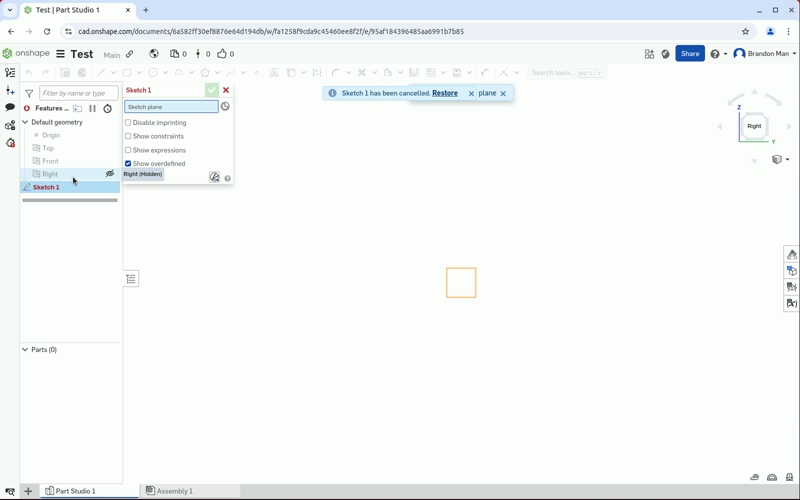
click(73, 176)
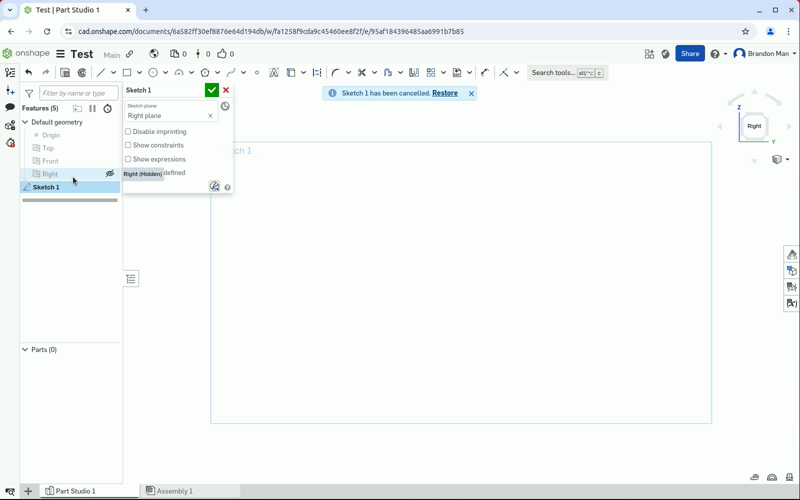
mouse_move(73, 352)
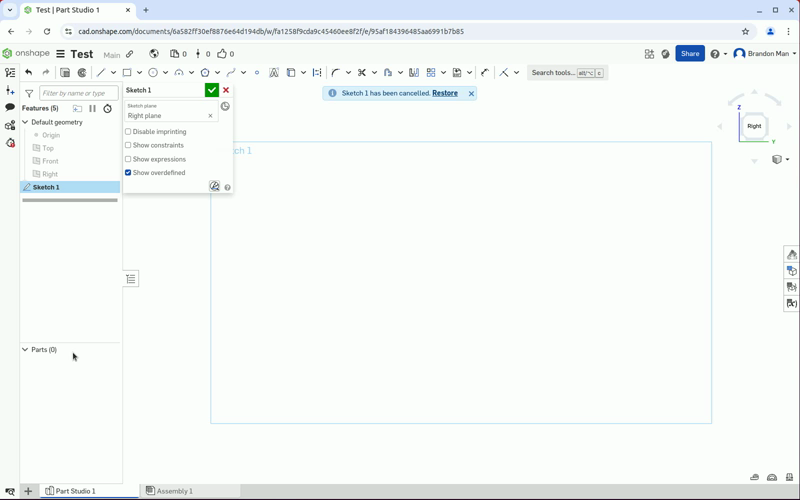
key(y)
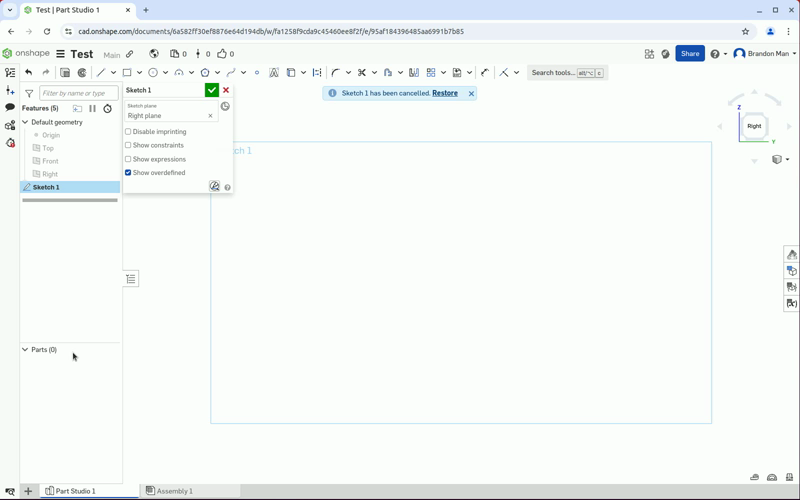
key(l)
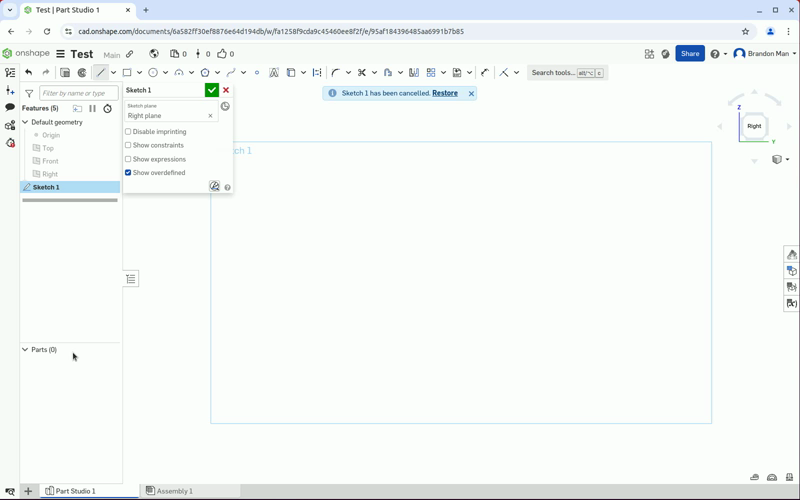
key_down(shift)
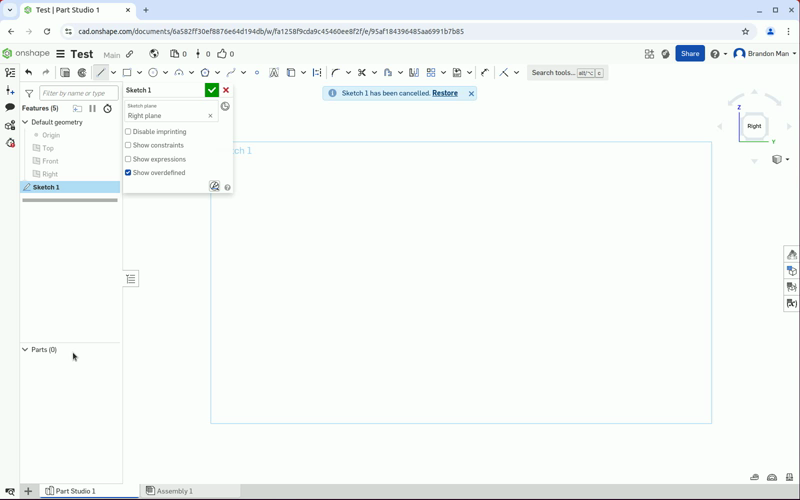
mouse_move(403, 333)
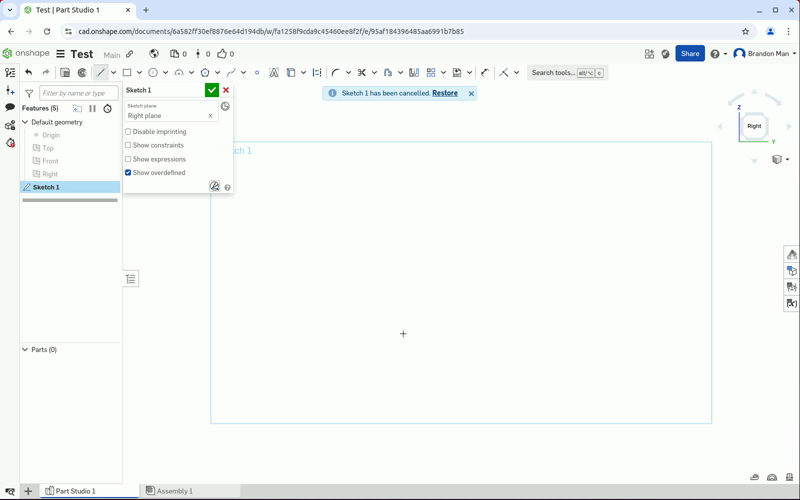
click(403, 333)
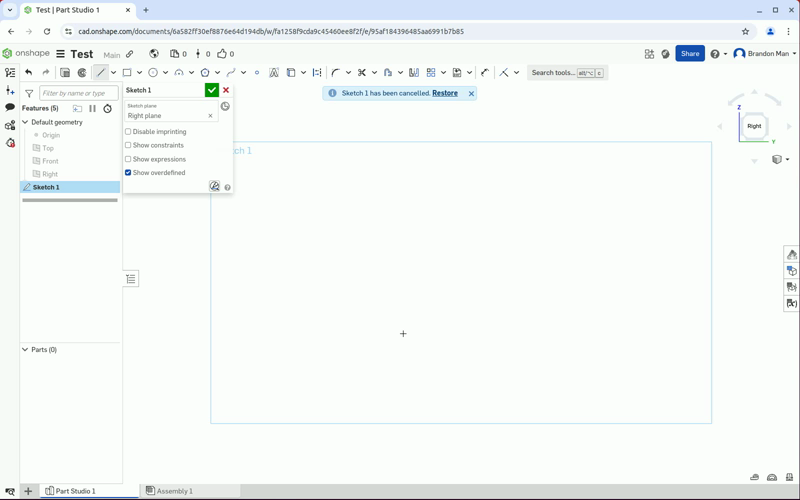
key_up(shift)
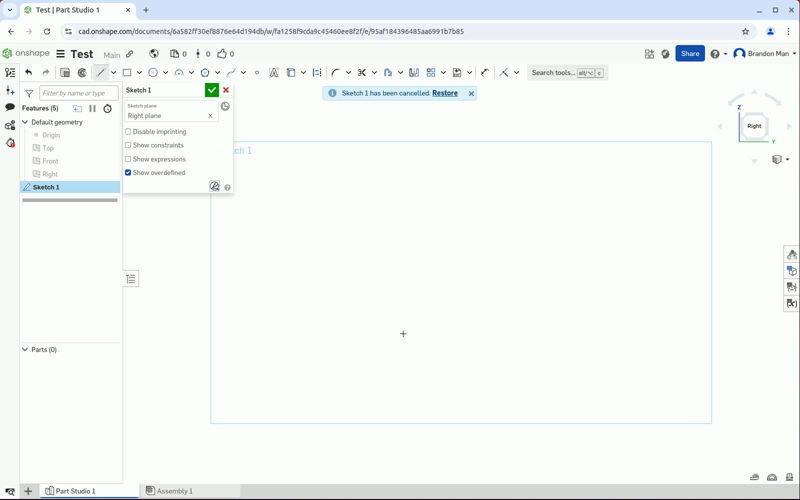
key_down(shift)
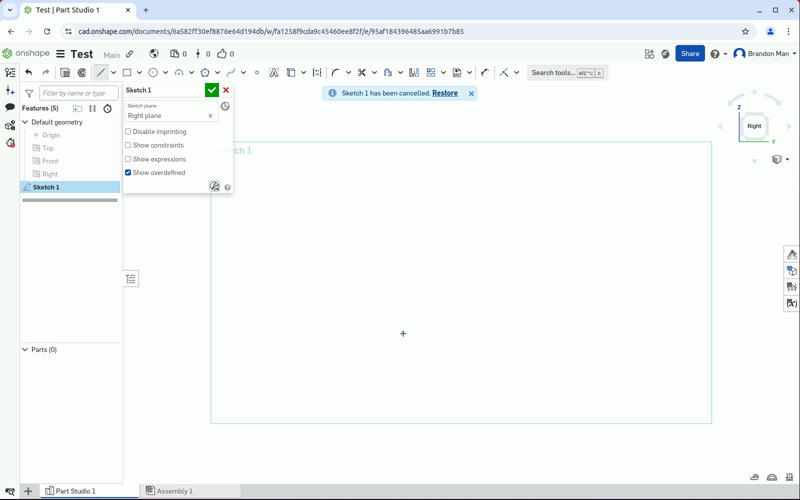
mouse_move(473, 333)
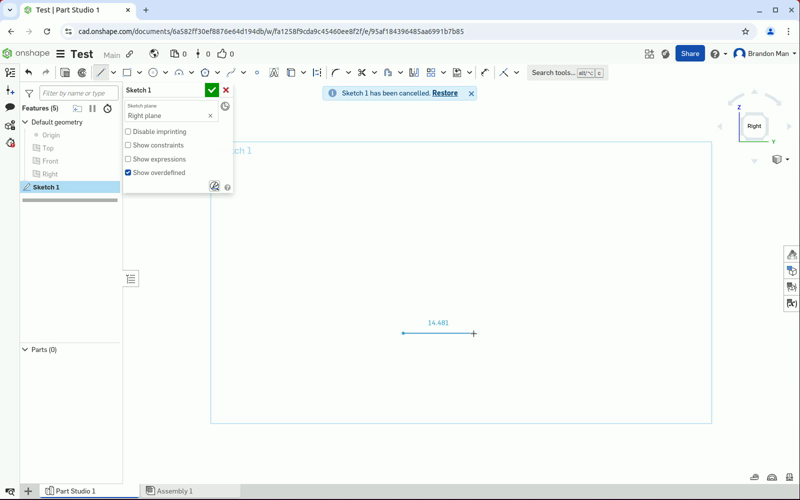
click(473, 333)
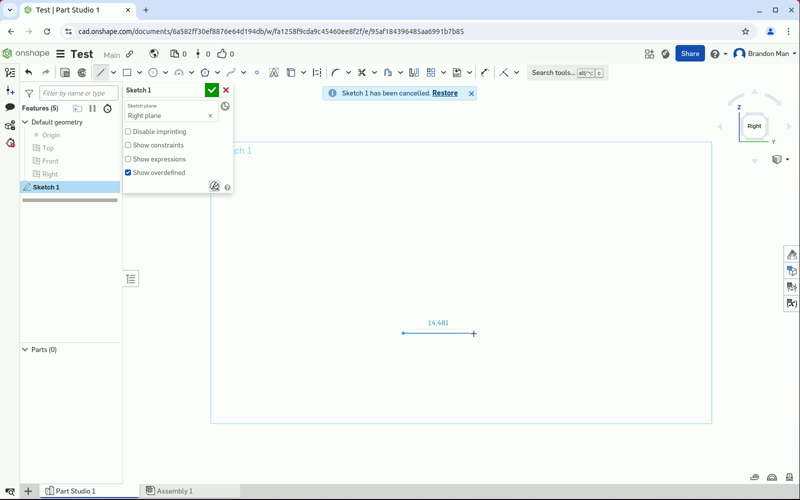
key_up(shift)
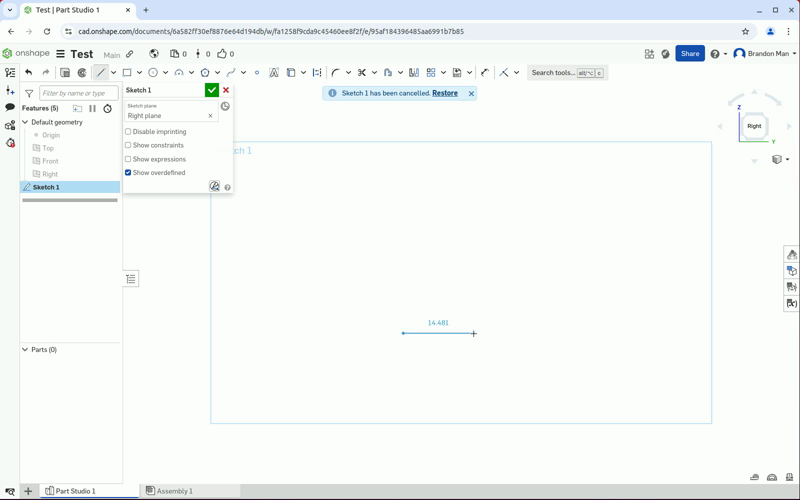
key_down(shift)
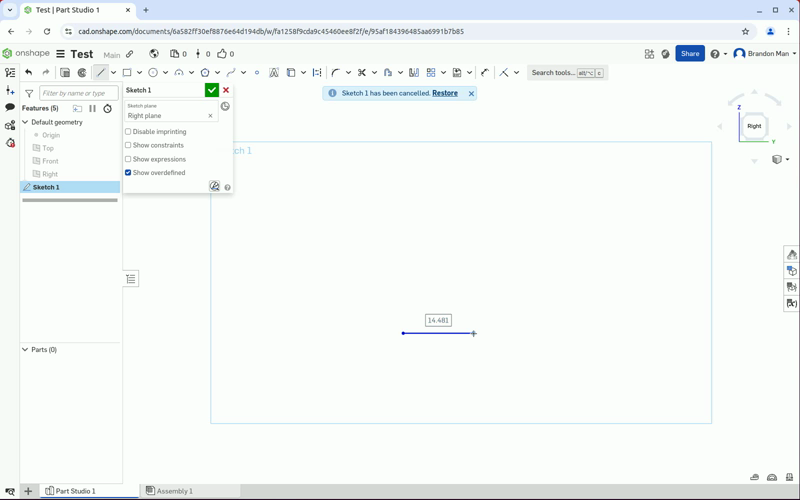
mouse_move(473, 248)
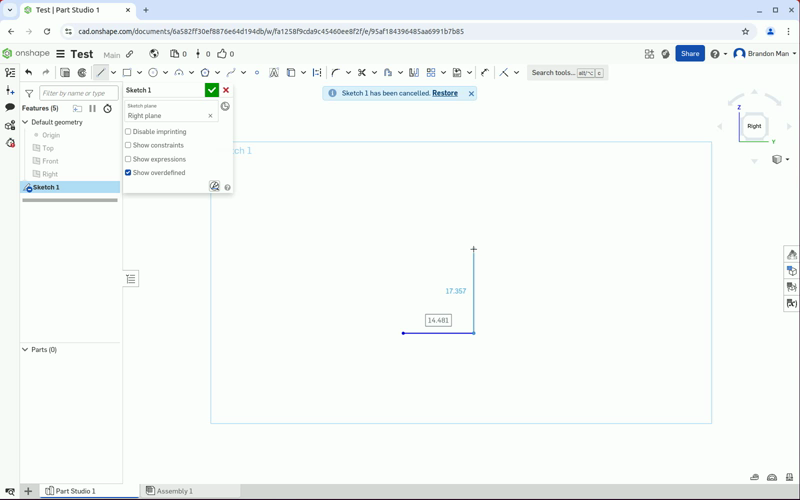
click(473, 248)
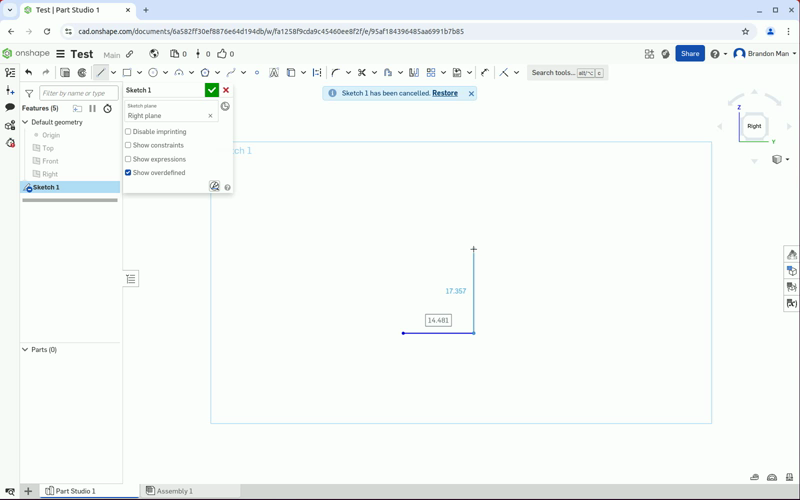
key_up(shift)
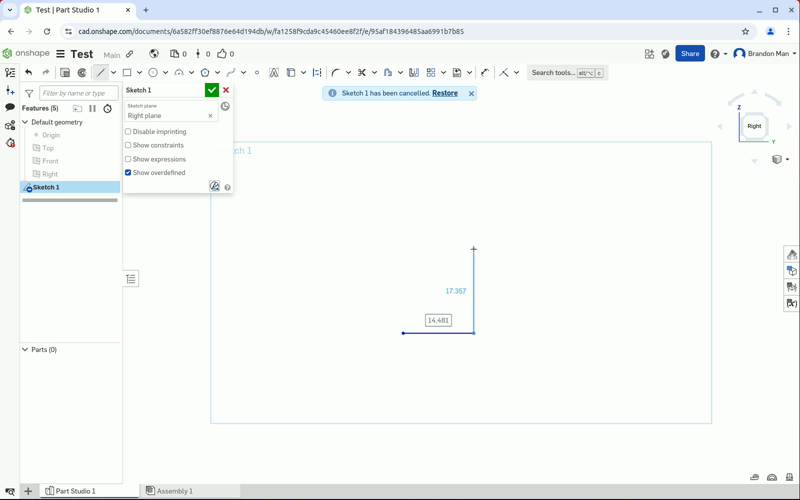
key_down(shift)
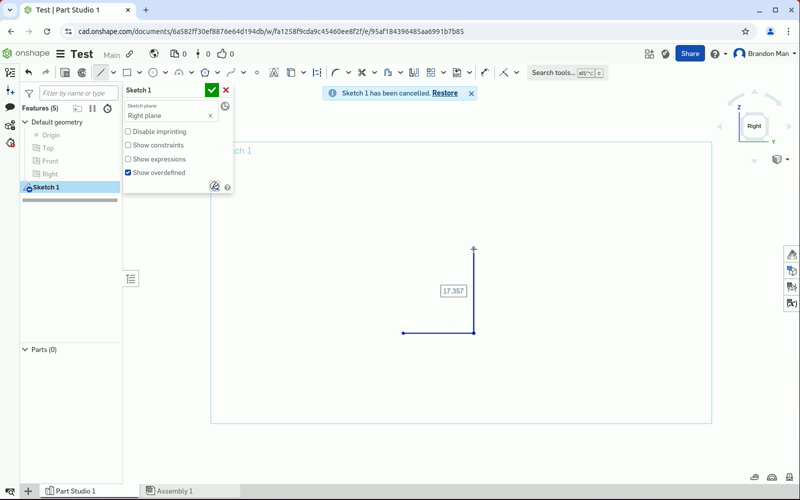
mouse_move(503, 248)
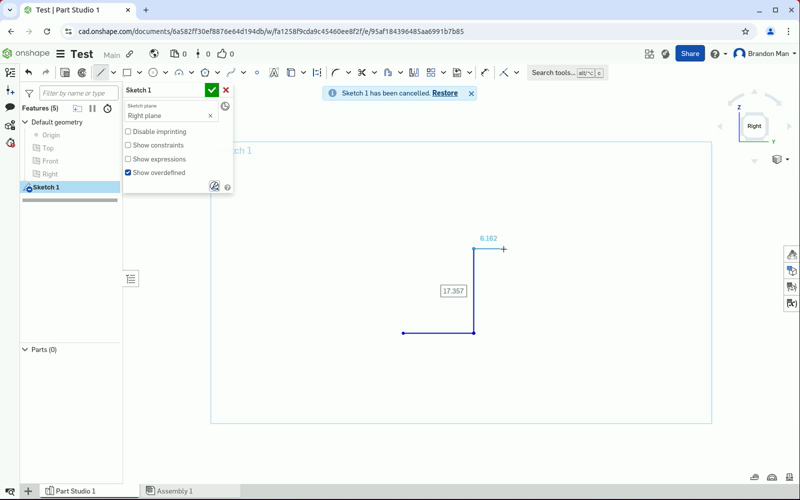
mouse_move(431, 248)
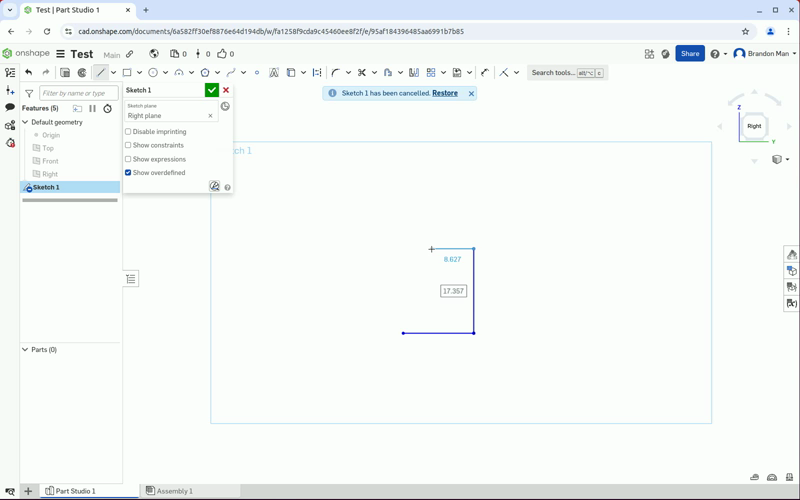
click(431, 248)
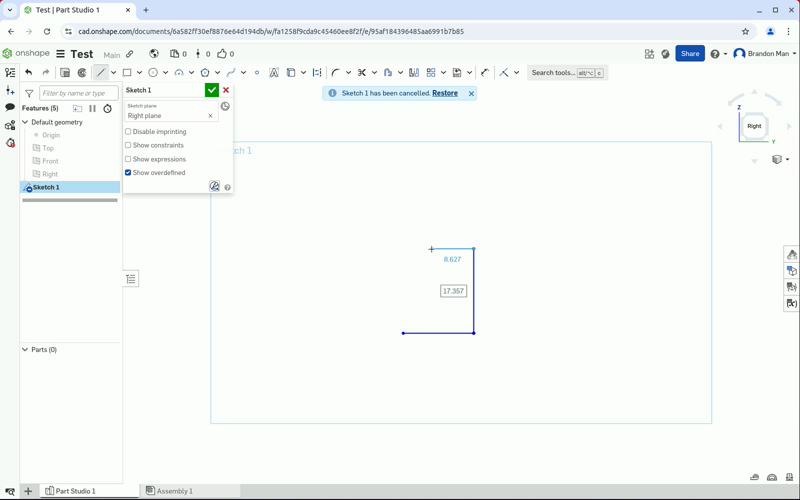
key_up(shift)
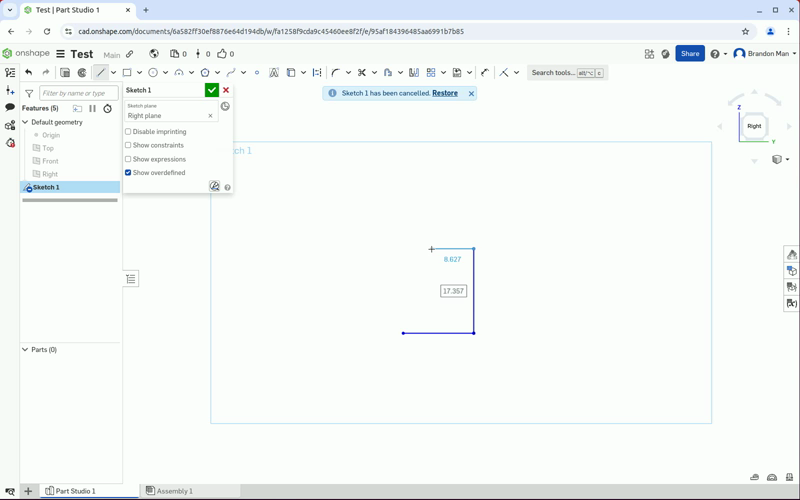
key_down(shift)
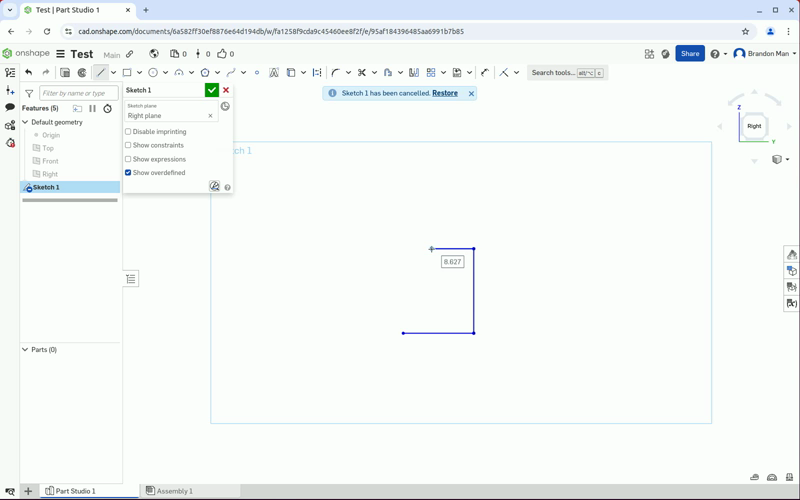
mouse_move(461, 248)
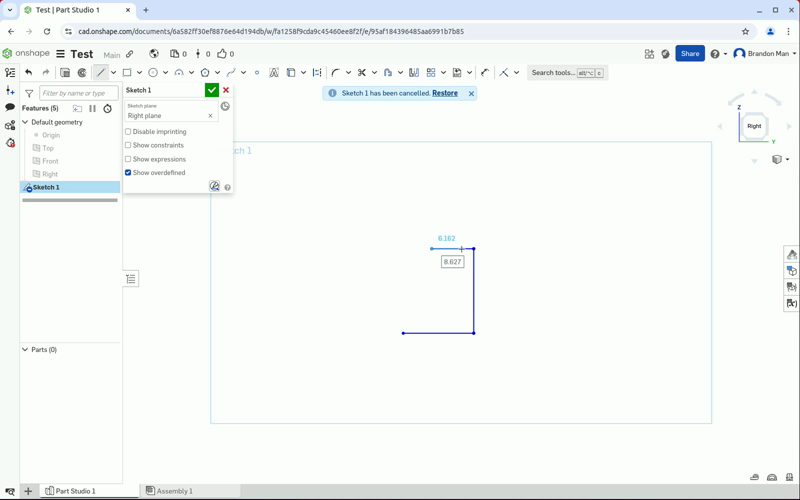
mouse_move(431, 304)
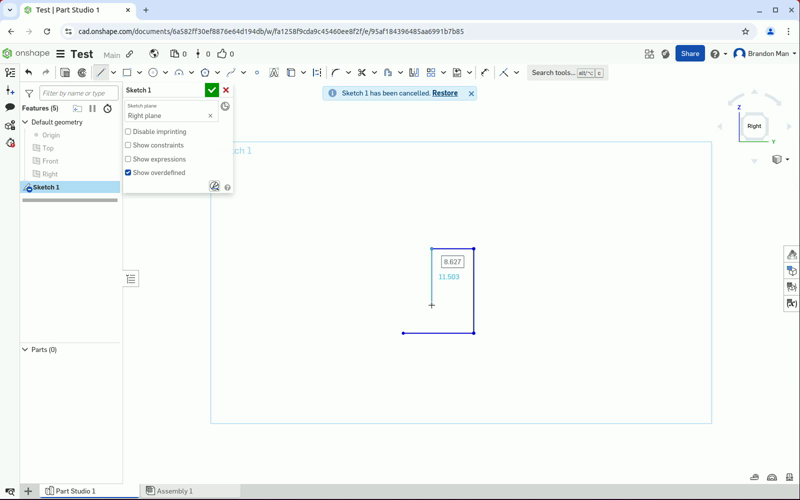
click(431, 304)
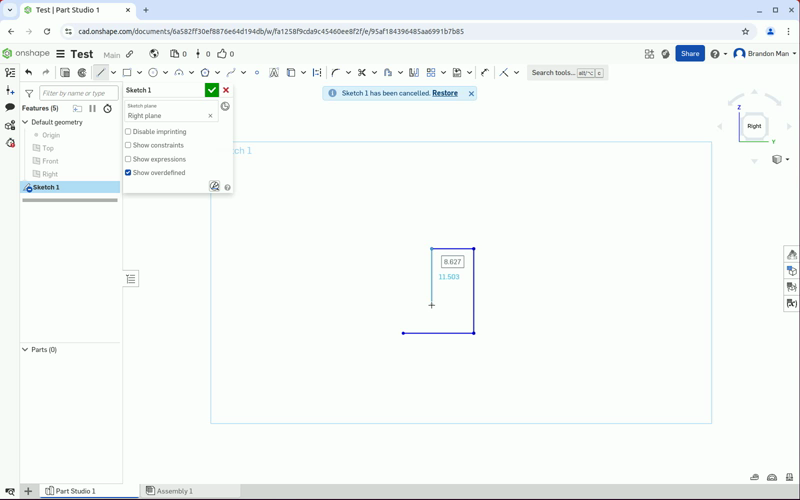
key_up(shift)
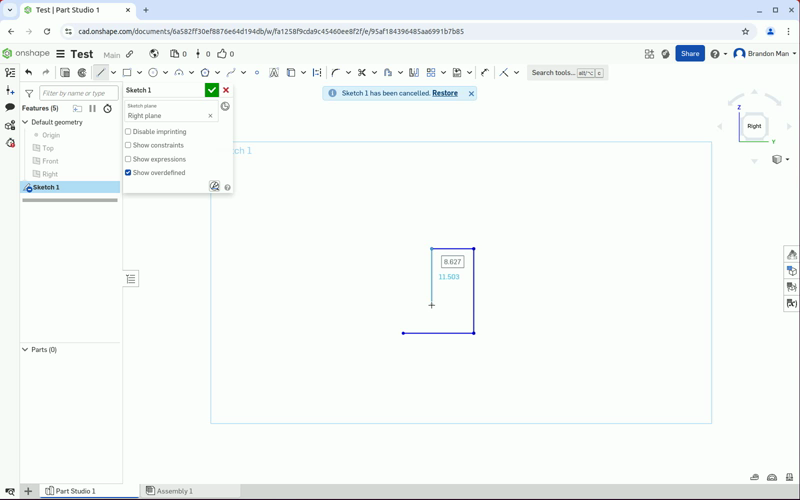
key_down(shift)
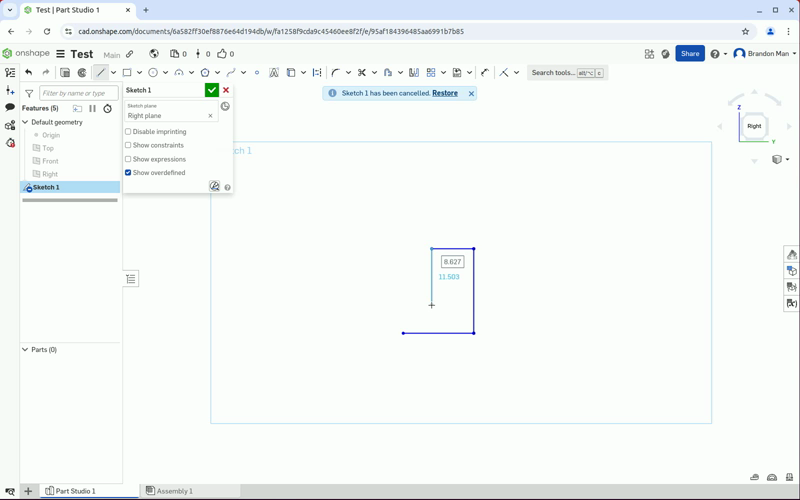
mouse_move(461, 304)
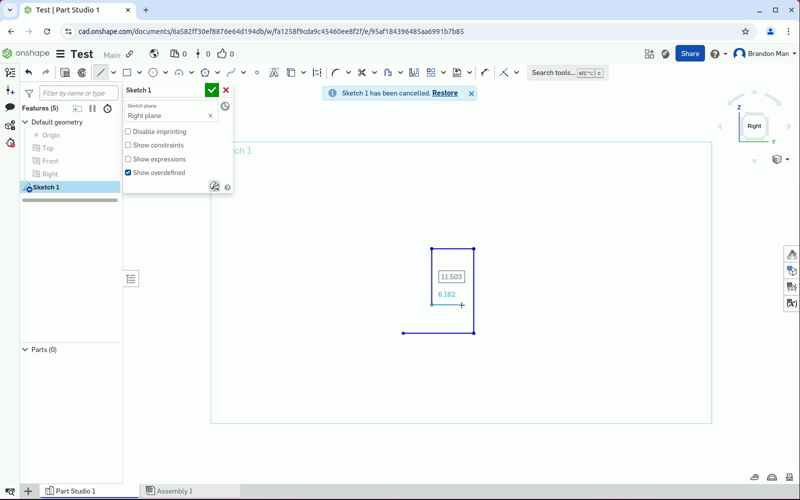
mouse_move(403, 304)
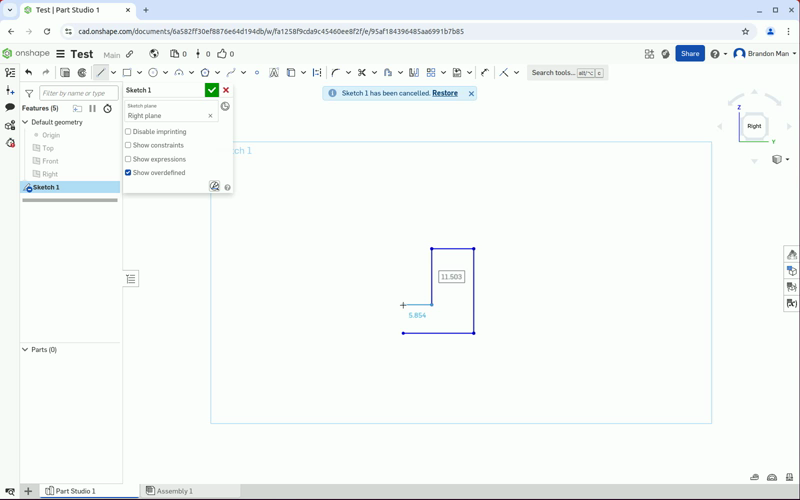
click(403, 304)
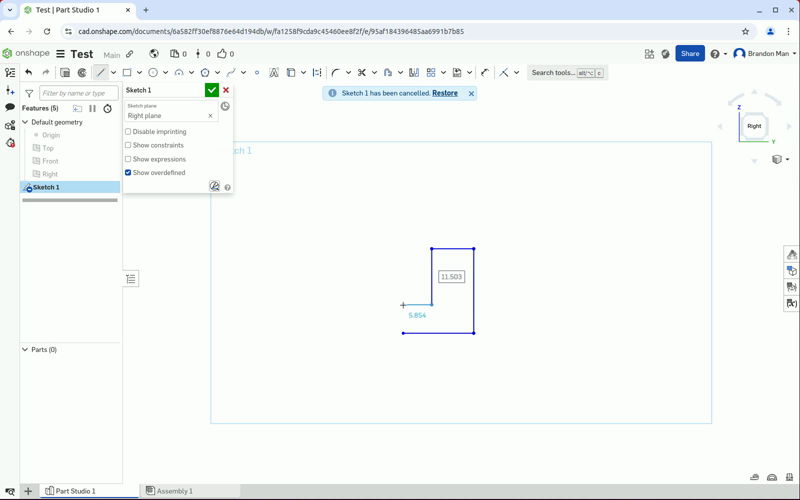
key_up(shift)
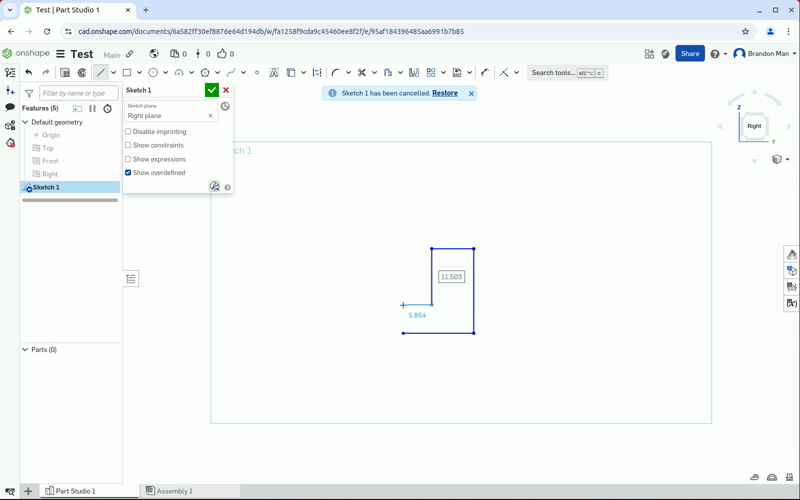
mouse_move(433, 304)
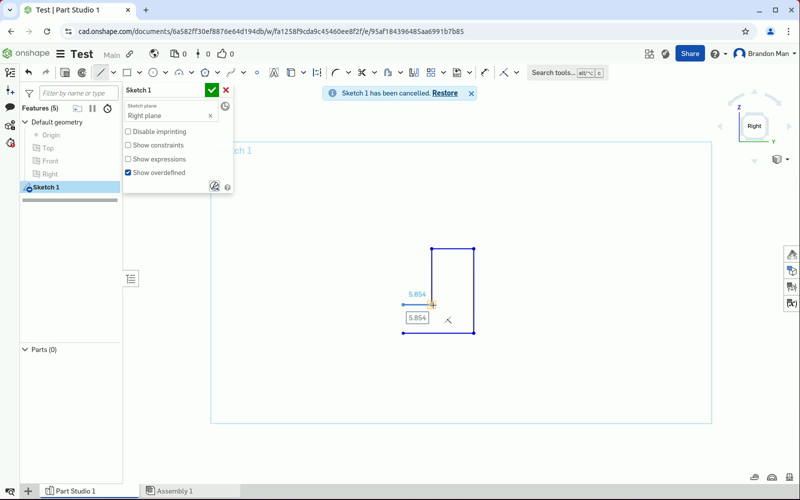
key_down(shift)
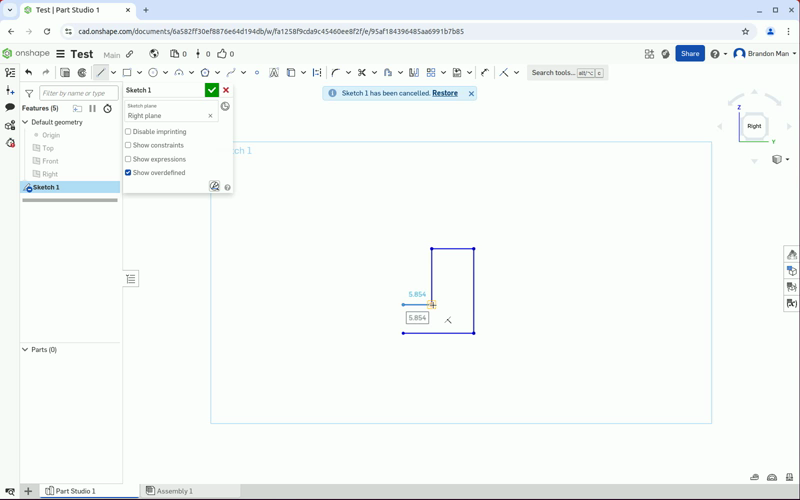
mouse_move(403, 333)
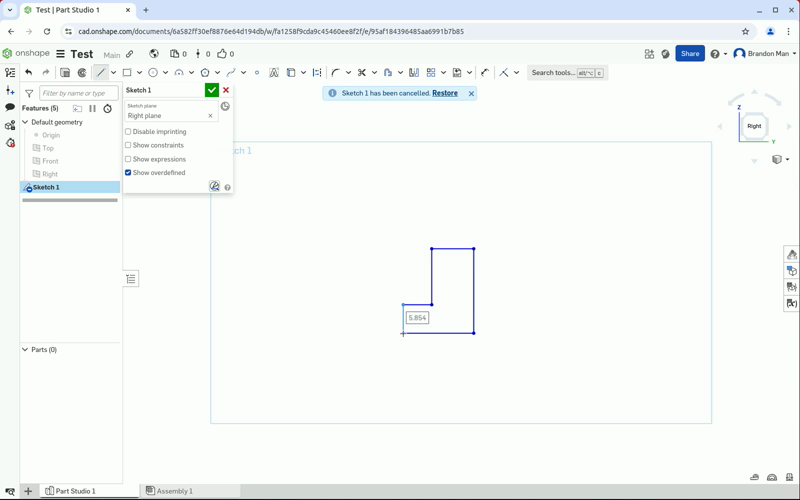
key_up(shift)
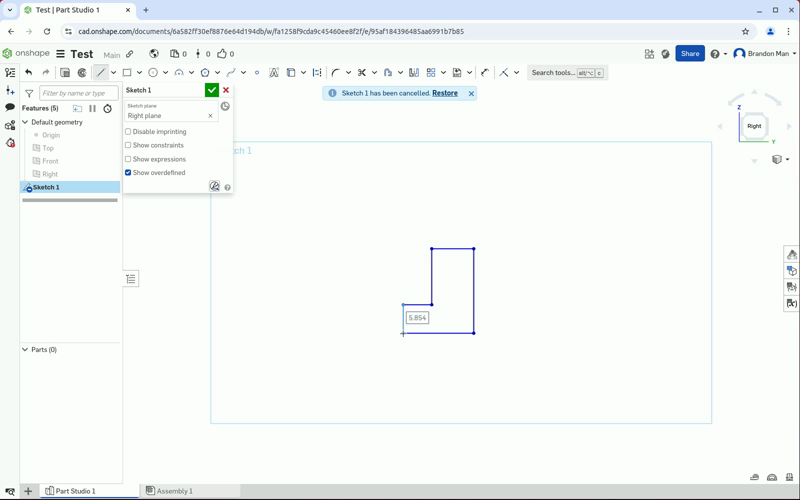
click(403, 333)
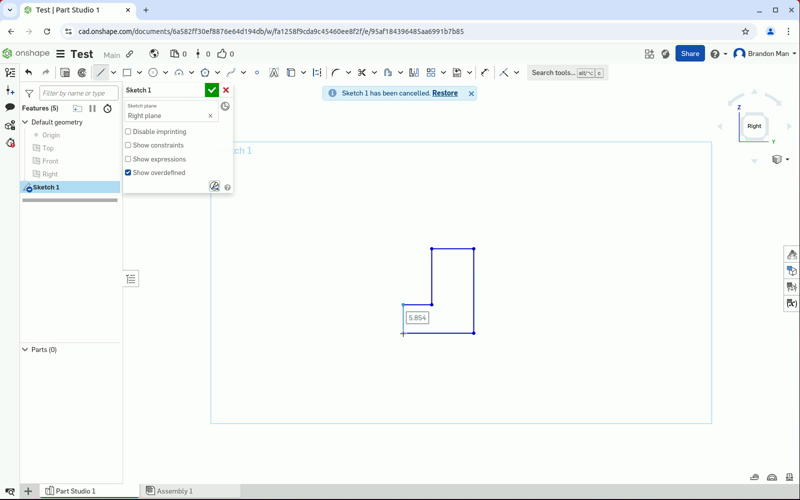
key(esc)
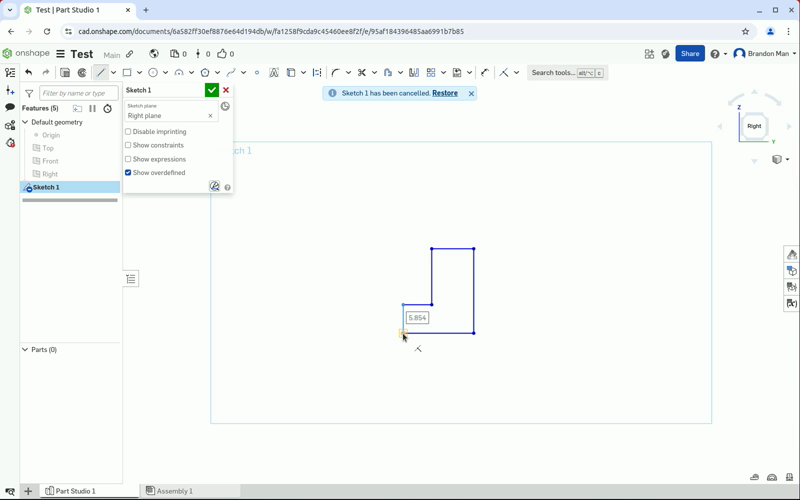
mouse_move(418, 326)
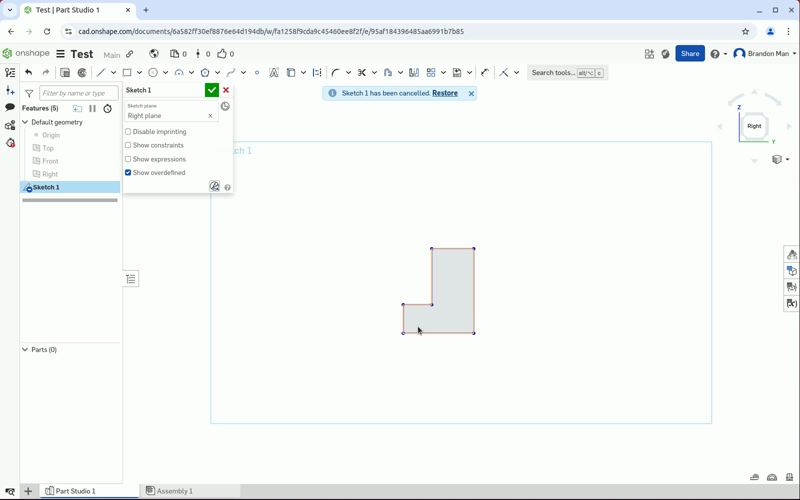
click(418, 326)
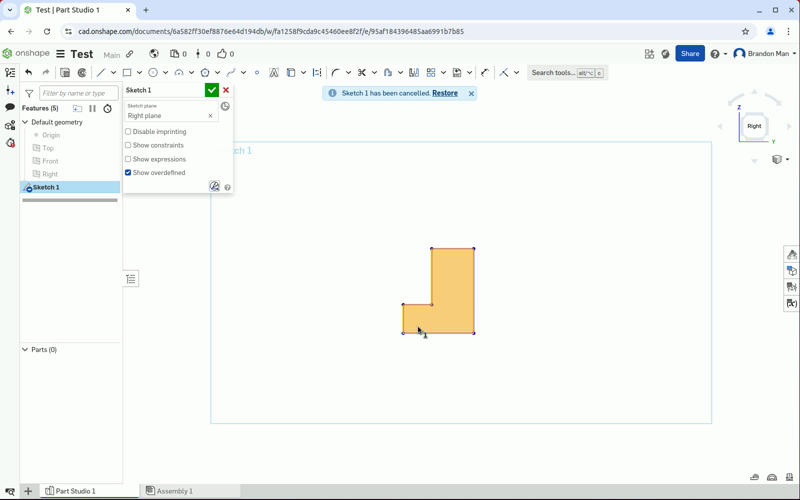
mouse_move(73, 352)
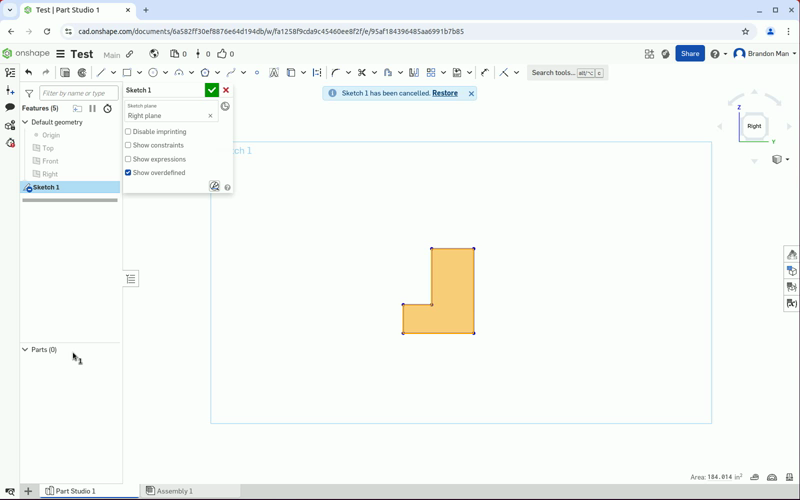
key(shift+y)
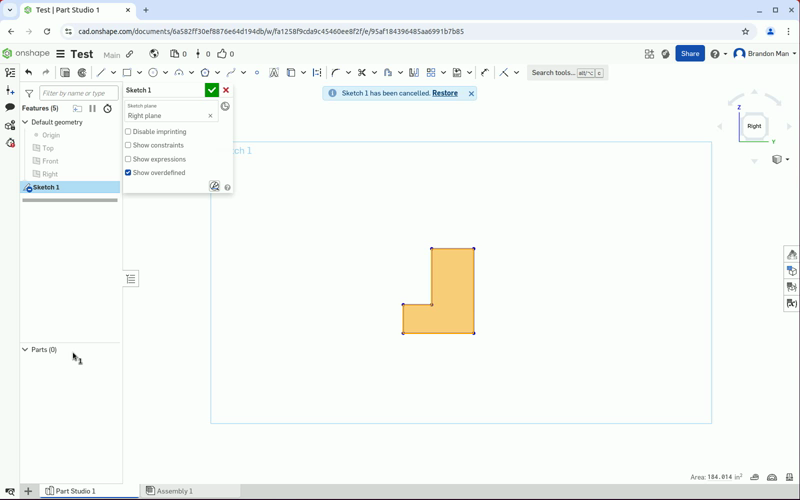
key(shift+e)
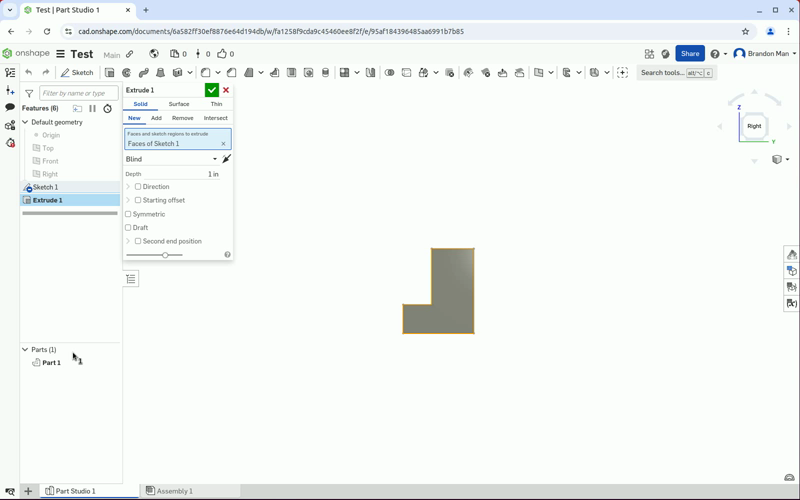
mouse_move(143, 106)
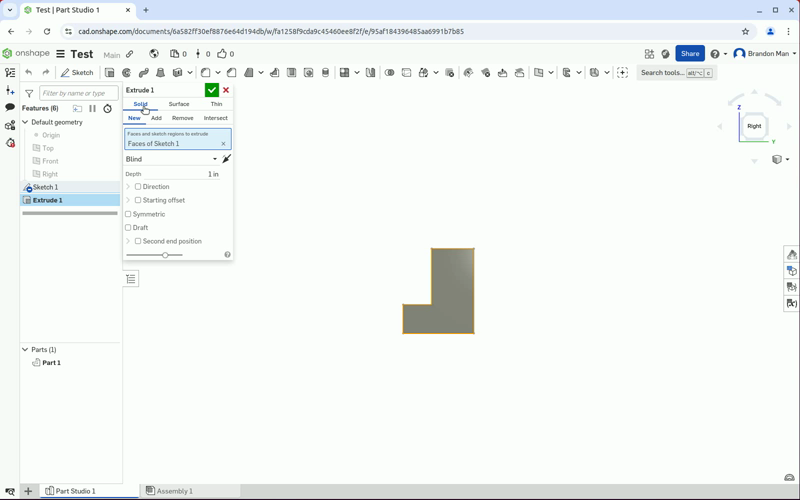
click(143, 106)
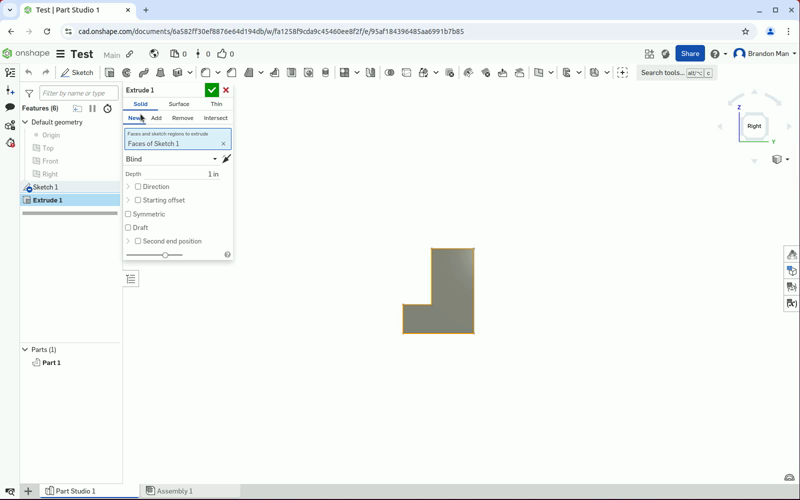
mouse_move(137, 120)
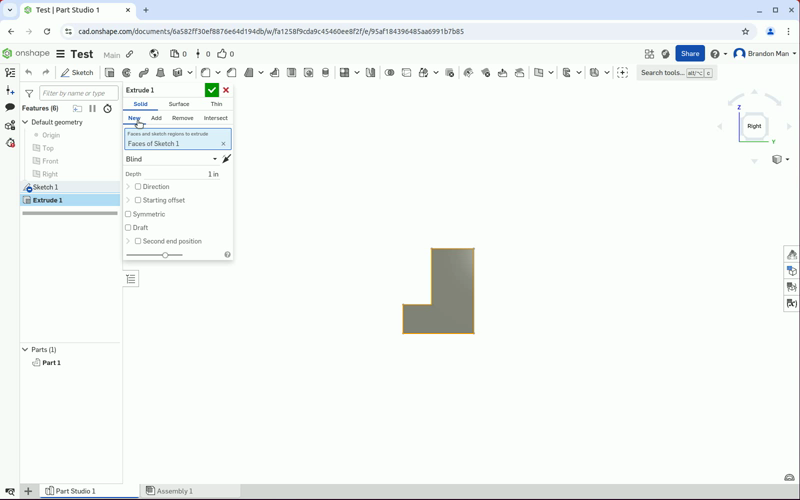
click(137, 120)
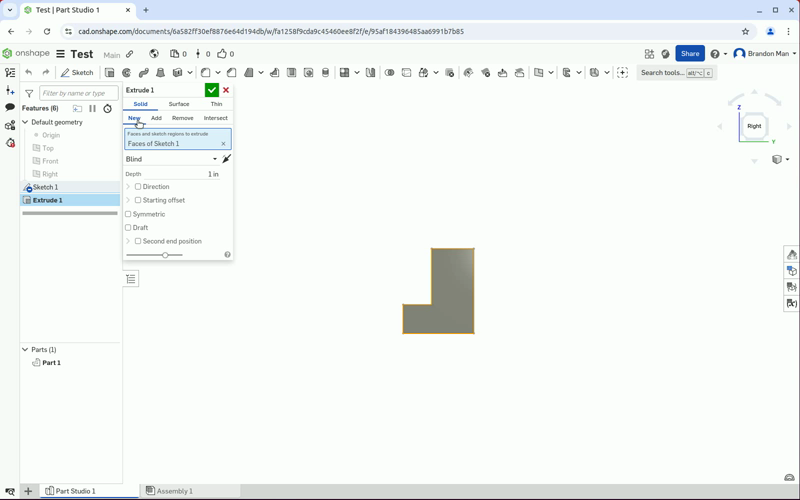
key(tab, 4)
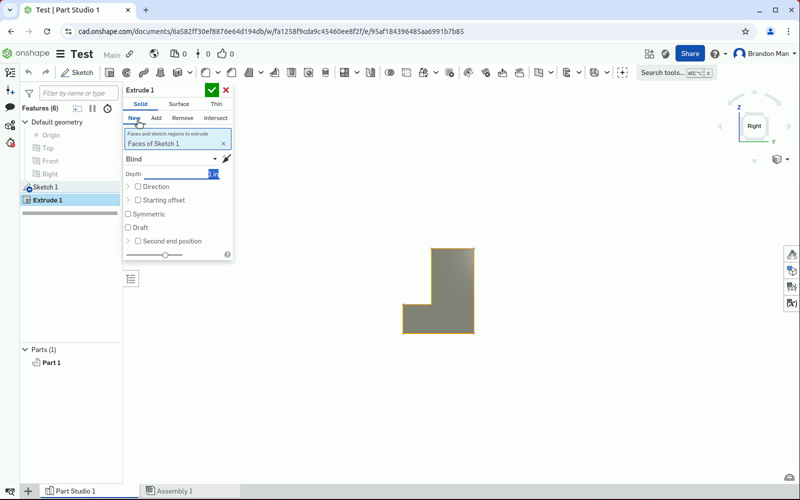
text(-23.108)
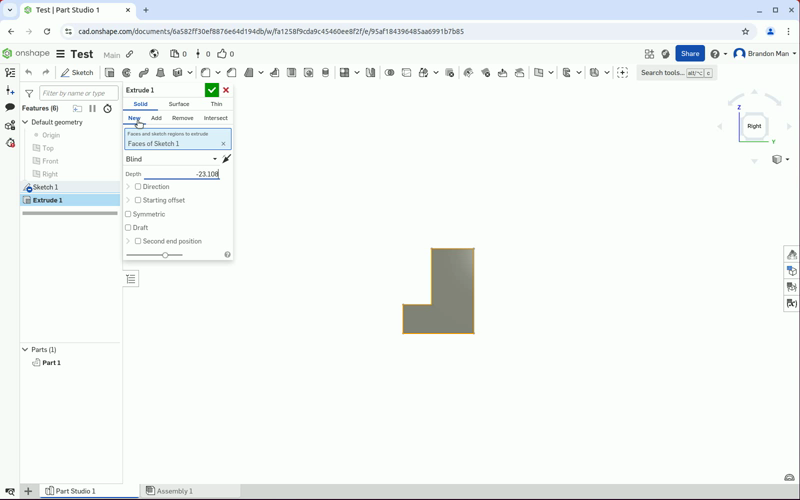
key(enter)
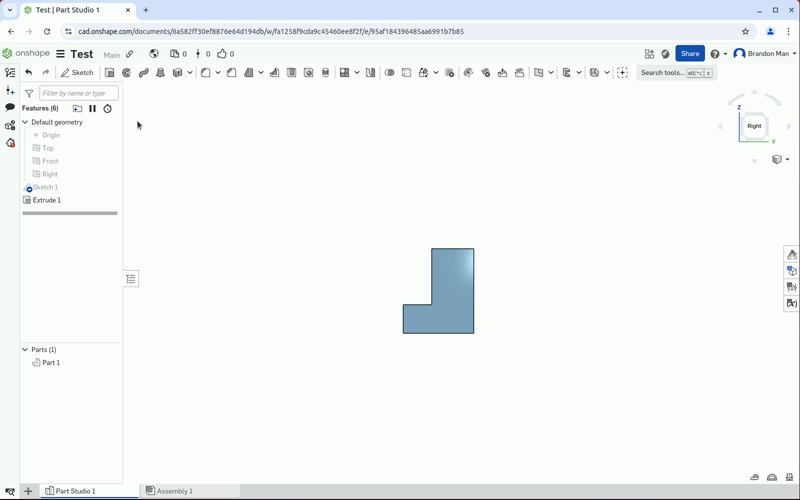
key(shift+h)
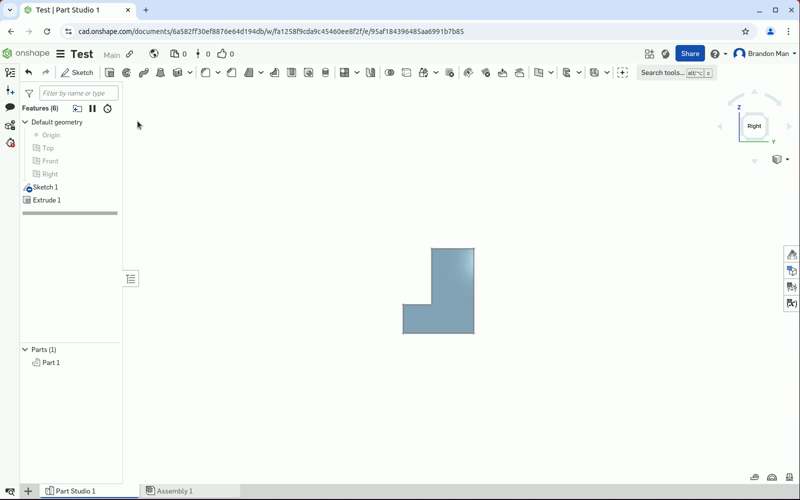
key(shift+h)
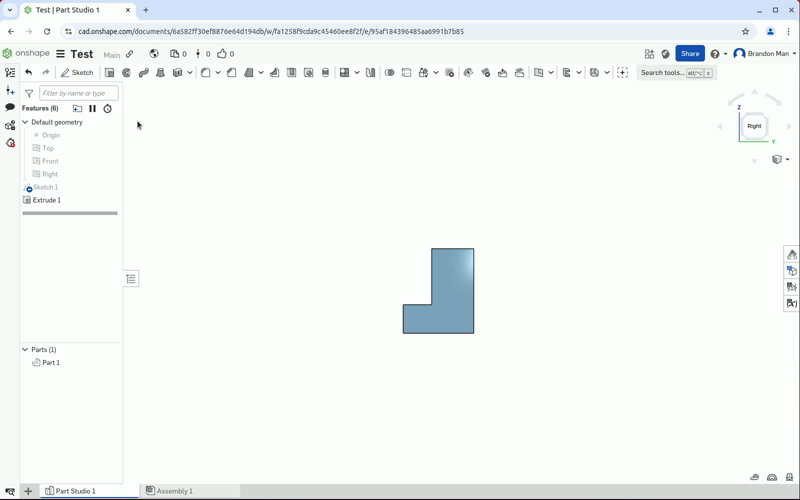
mouse_move(73, 189)
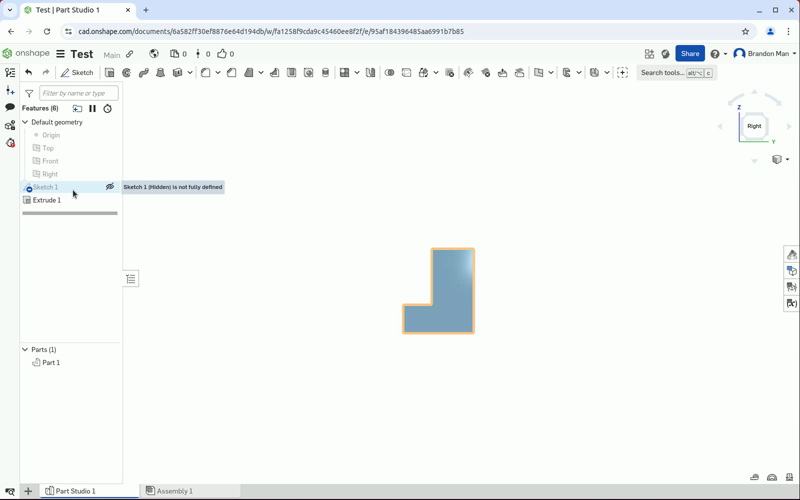
click(73, 189)
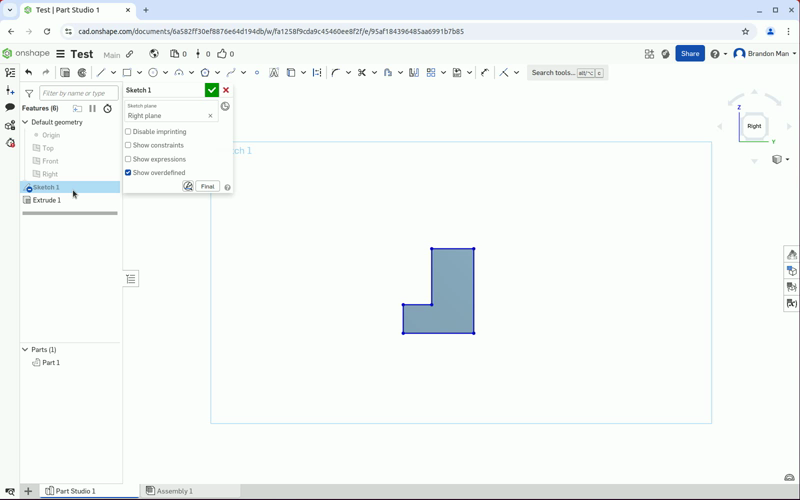
mouse_move(229, 92)
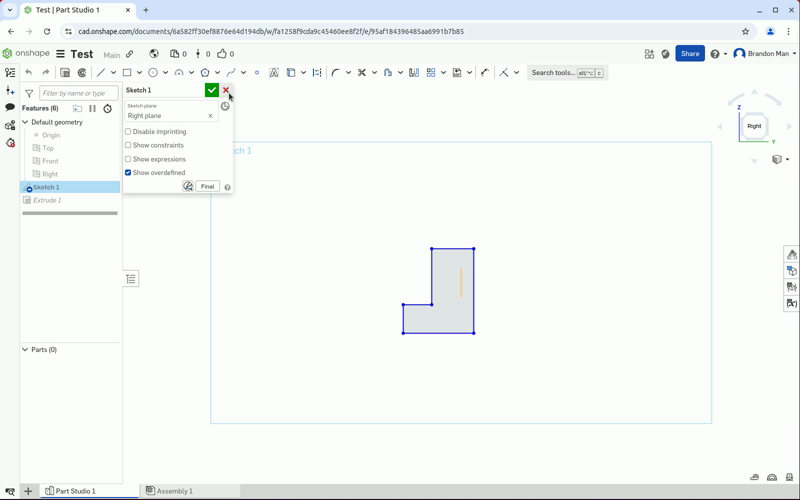
click(229, 92)
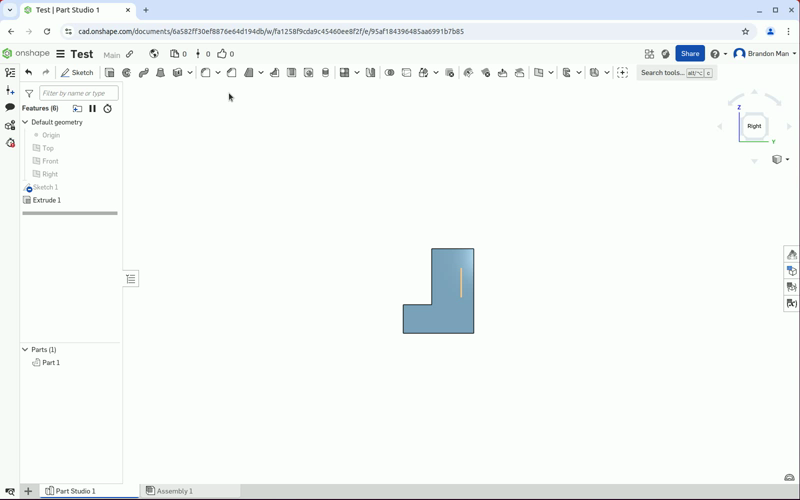
mouse_move(73, 352)
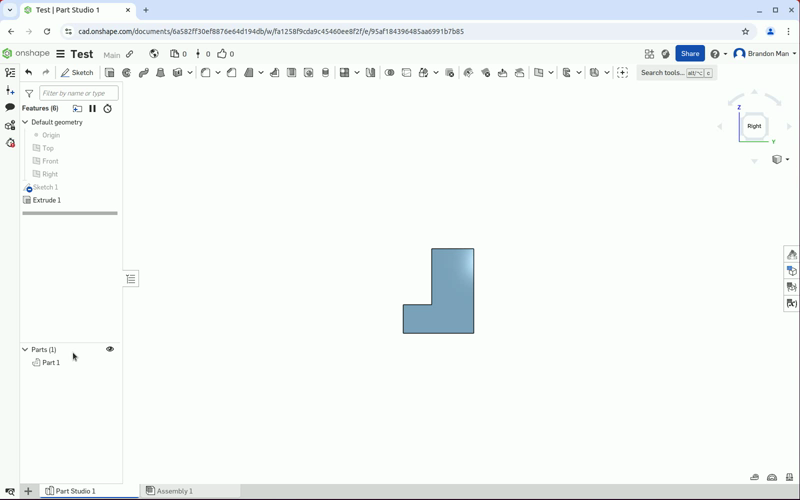
key(y)
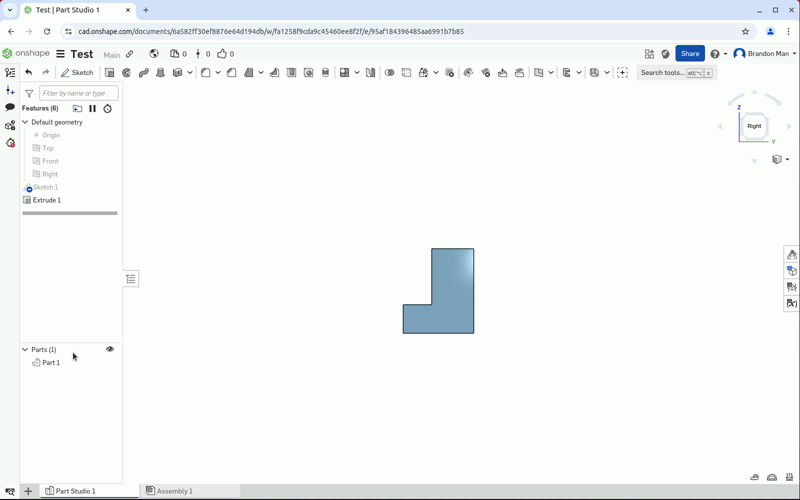
key(shift+p)
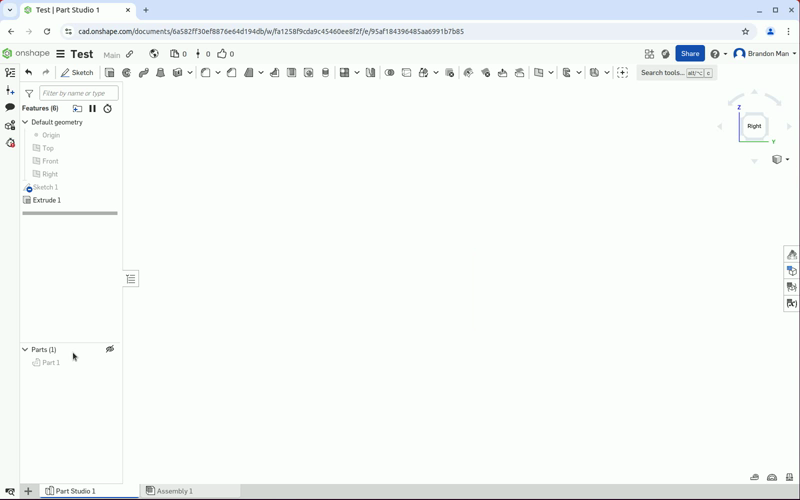
key(space)
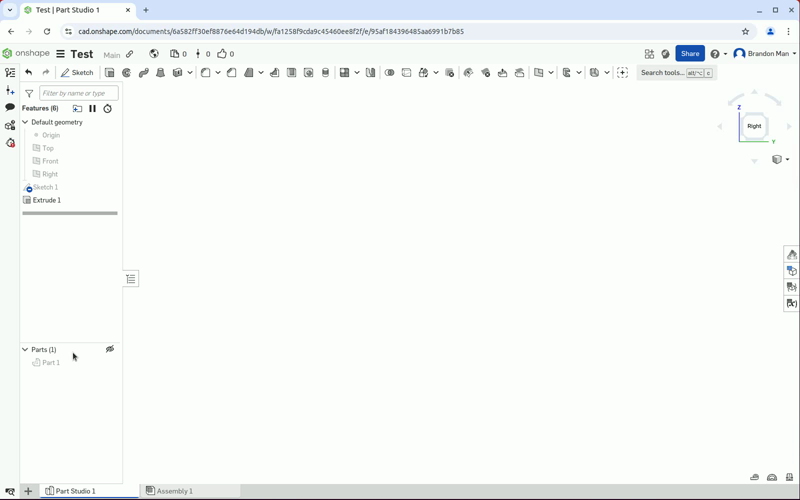
key_down(shift)
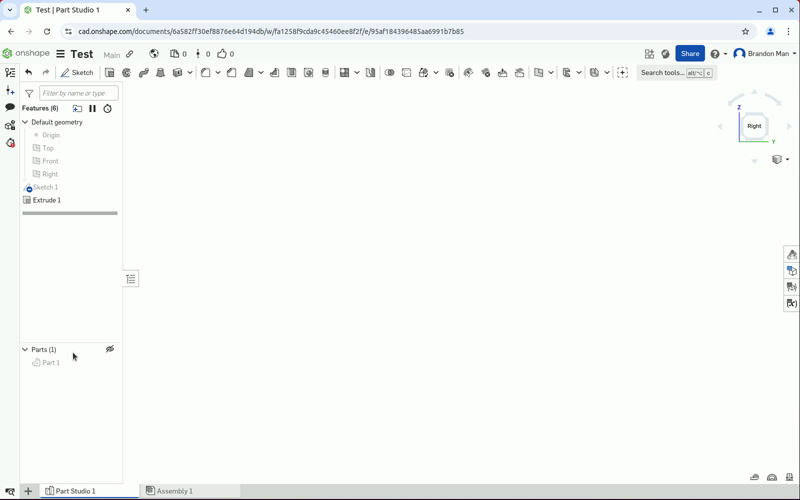
key(right)
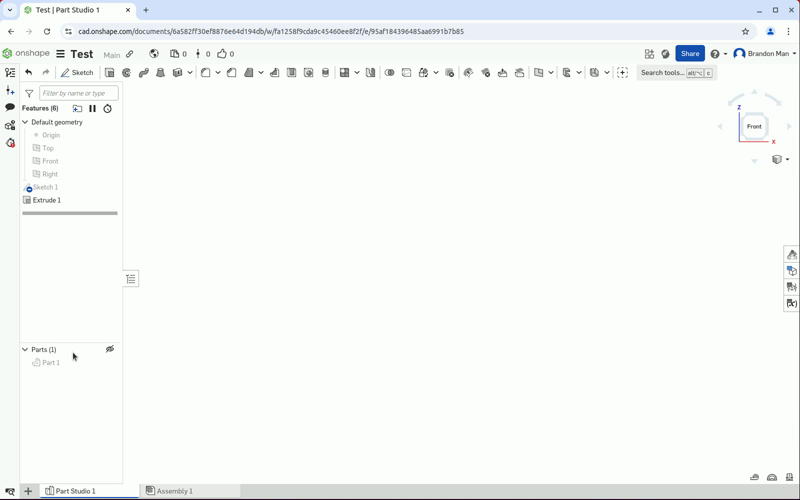
key_up(shift)
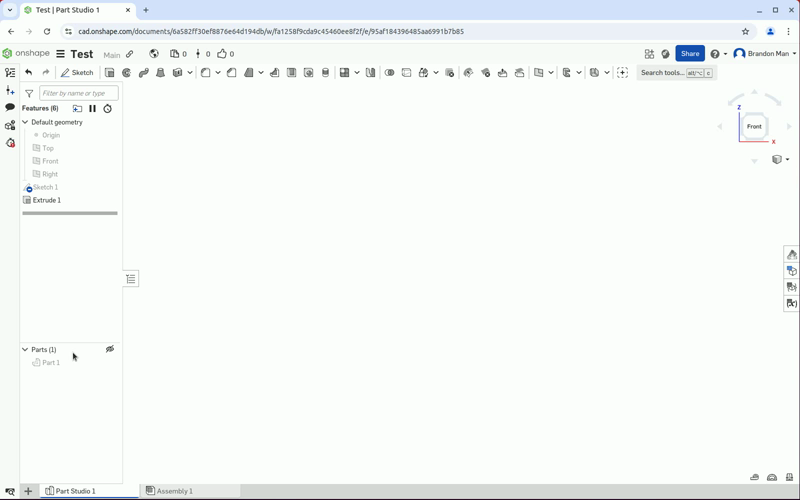
mouse_move(73, 352)
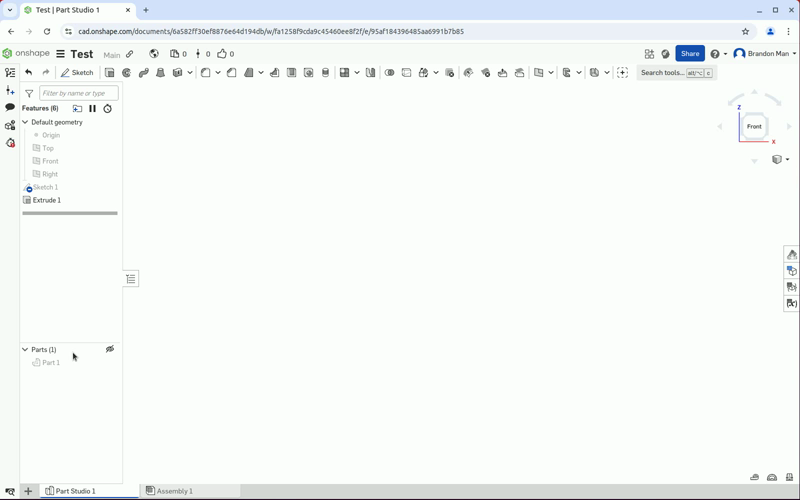
key(shift+y)
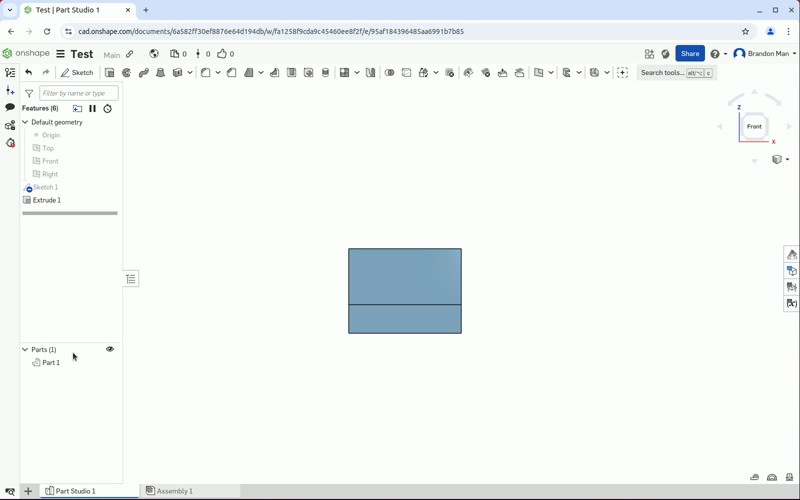
mouse_move(541, 75)
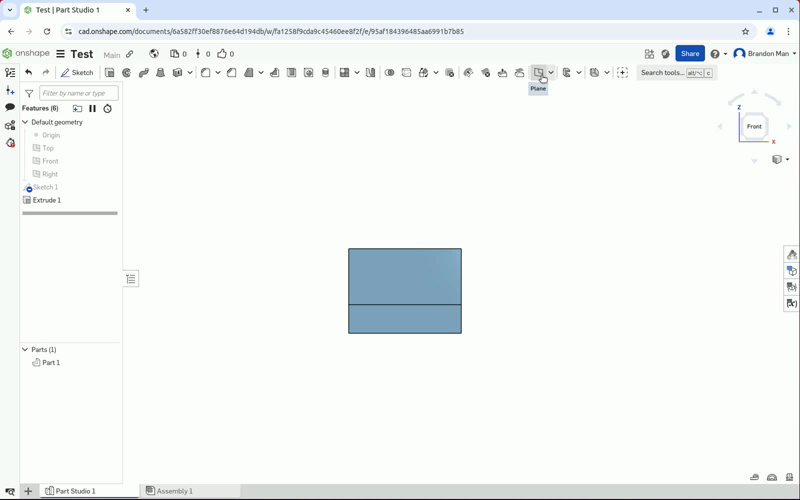
click(541, 75)
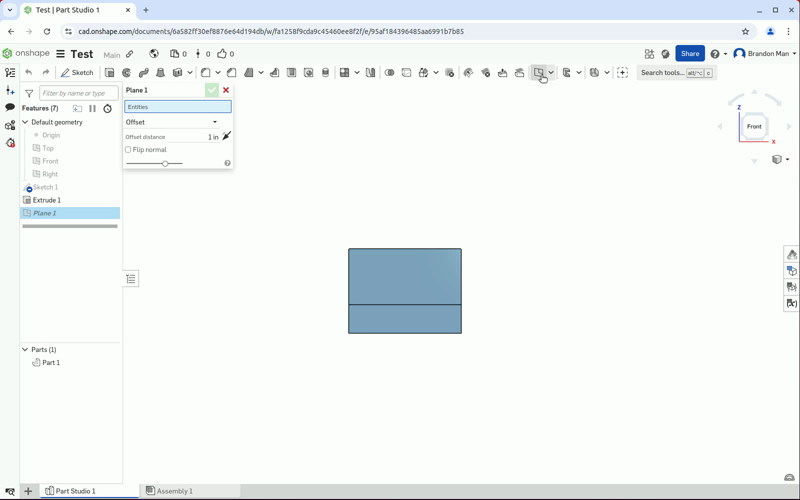
mouse_move(73, 163)
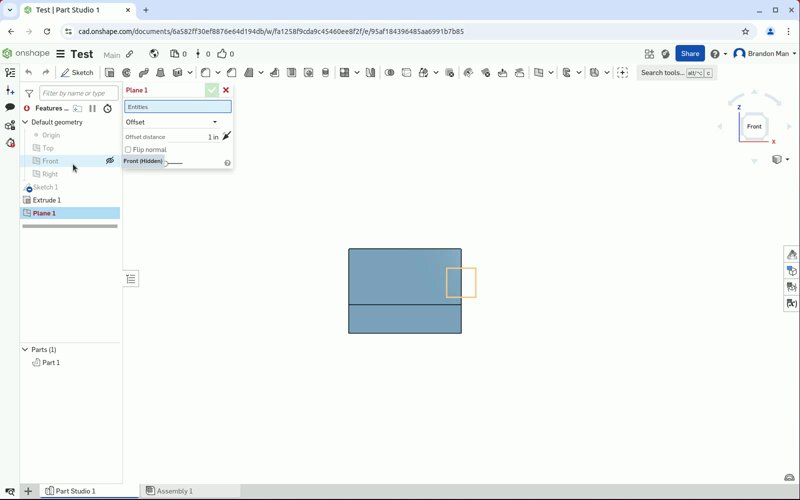
click(73, 163)
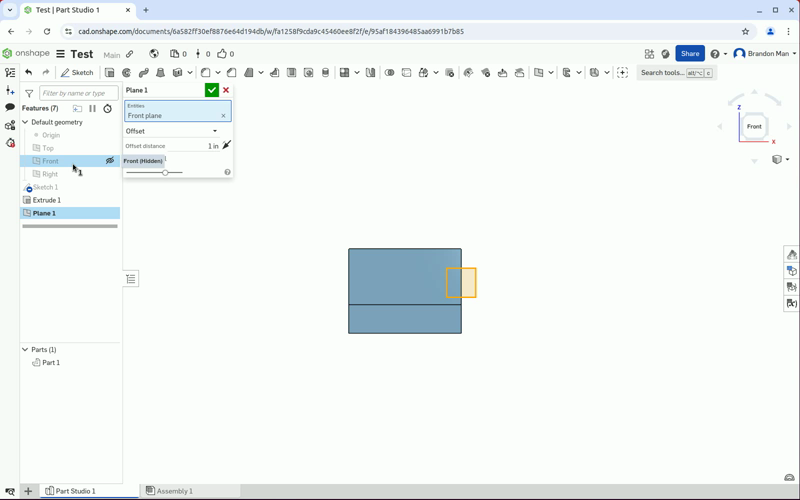
key(tab, 2)
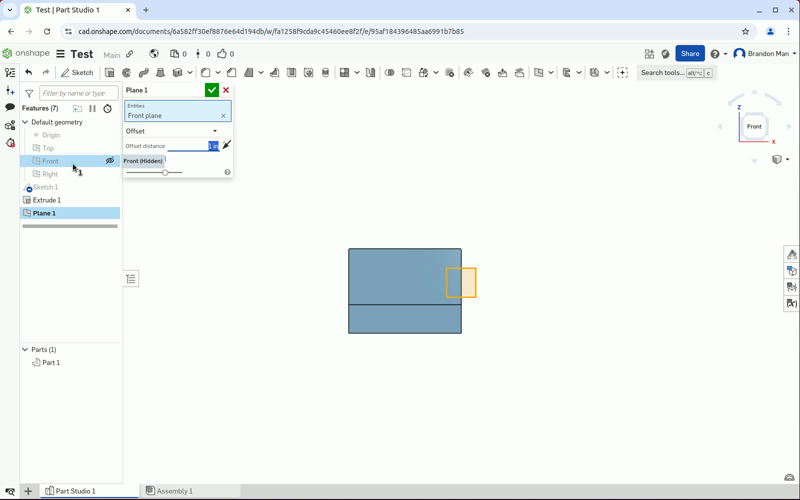
text(6.008)
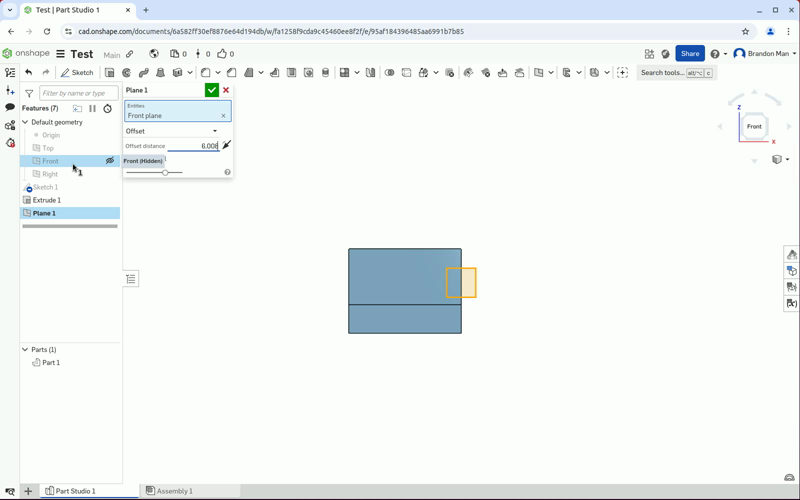
key(enter, 2)
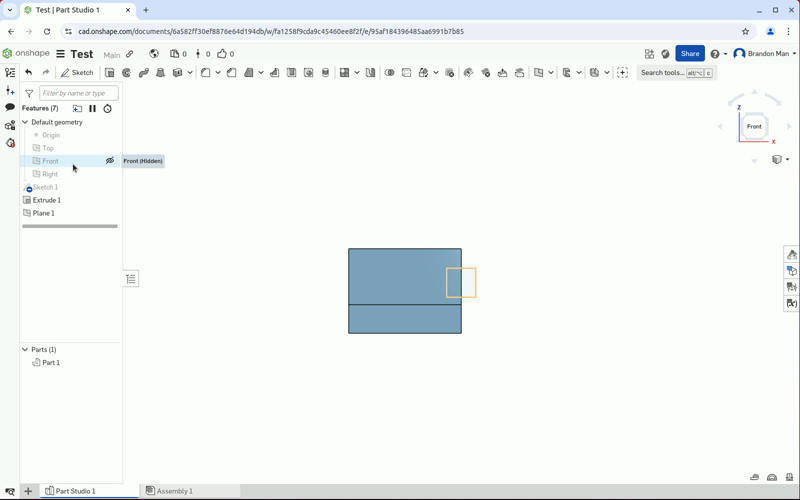
key(shift+s)
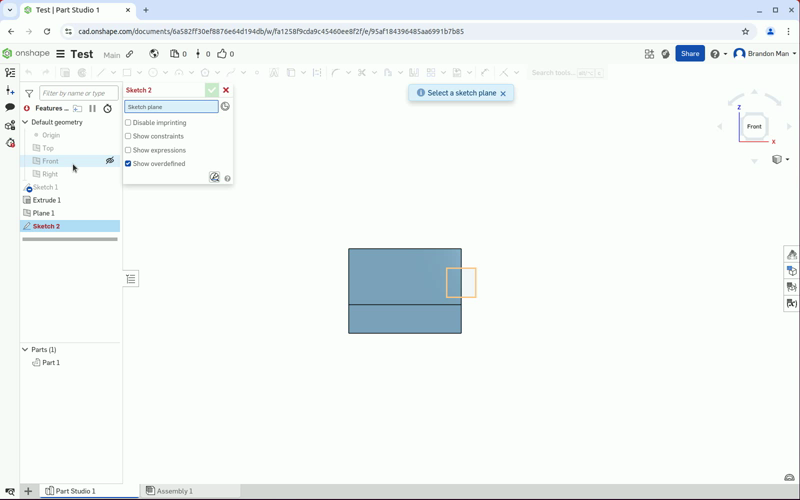
mouse_move(73, 215)
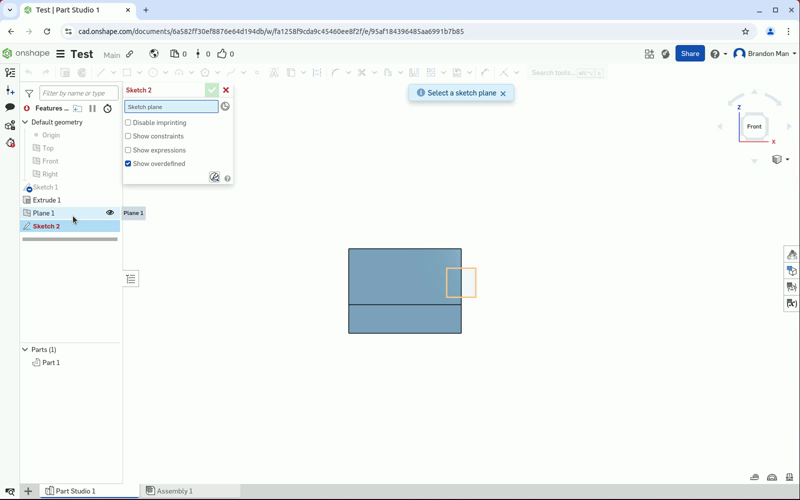
click(73, 215)
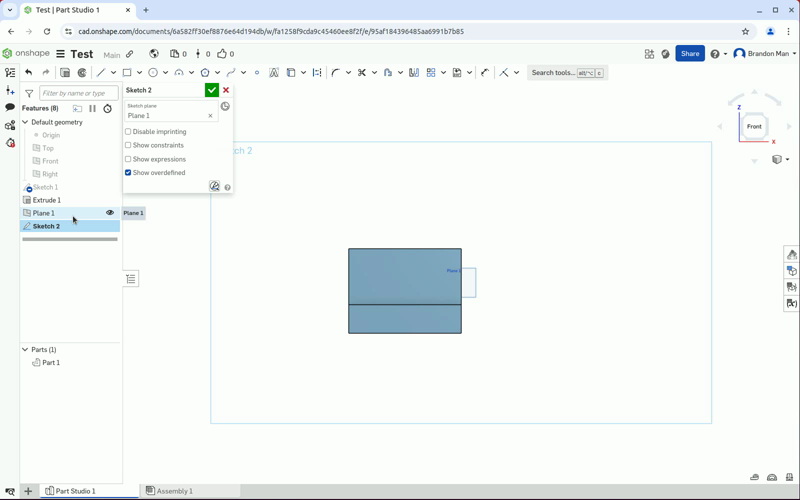
mouse_move(73, 352)
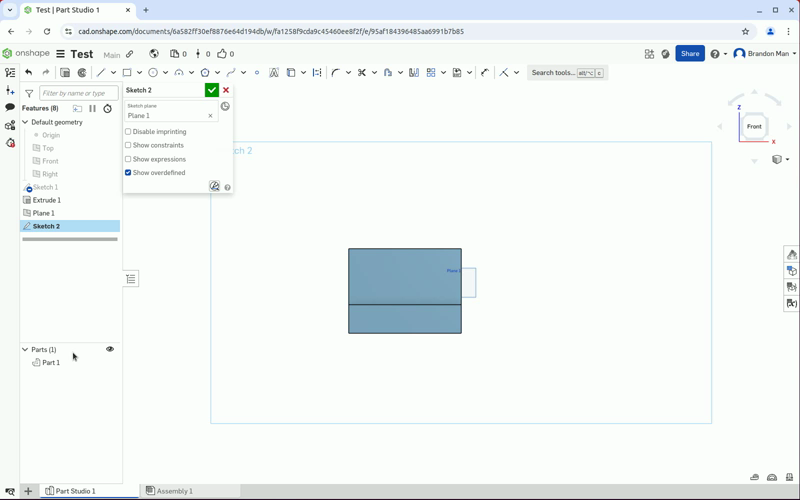
key(y)
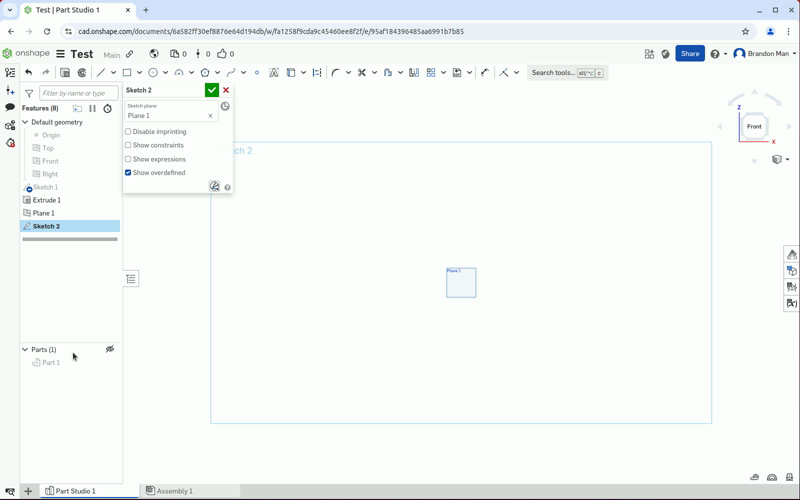
key(l)
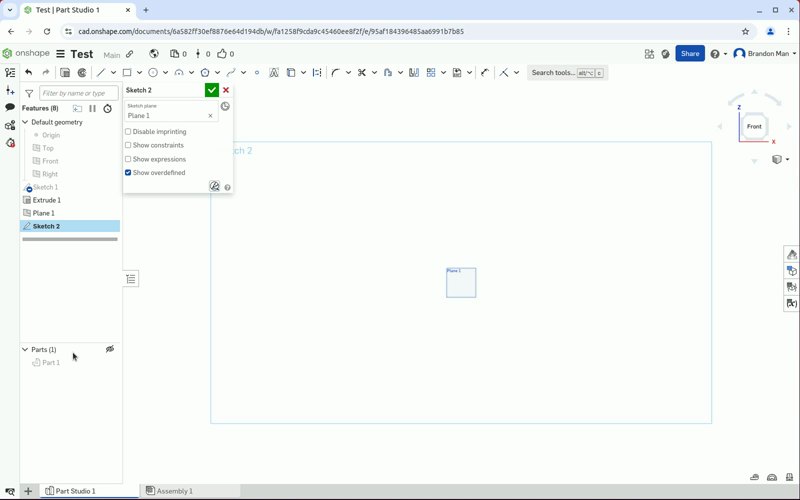
key_down(shift)
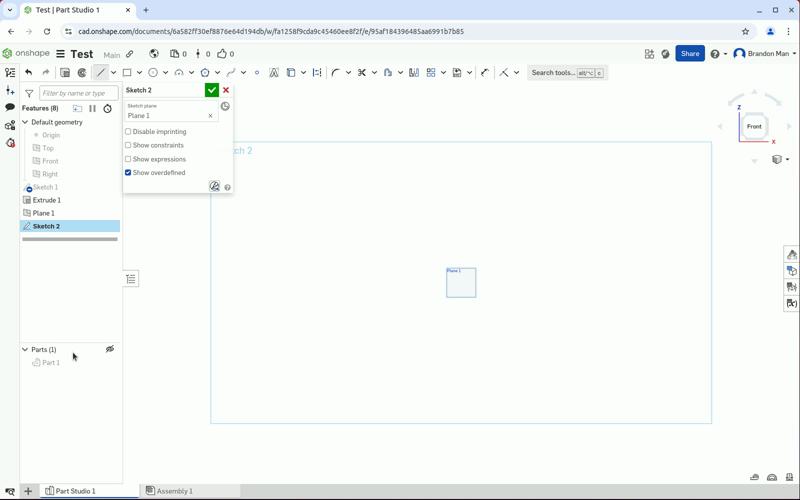
mouse_move(376, 291)
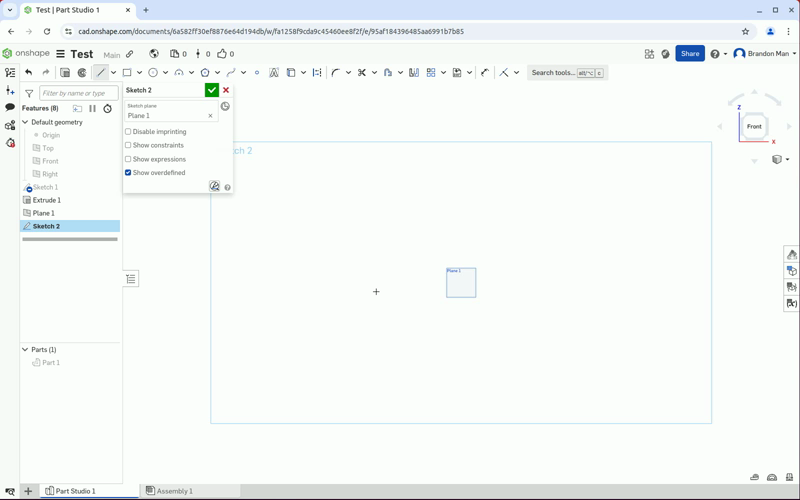
click(376, 291)
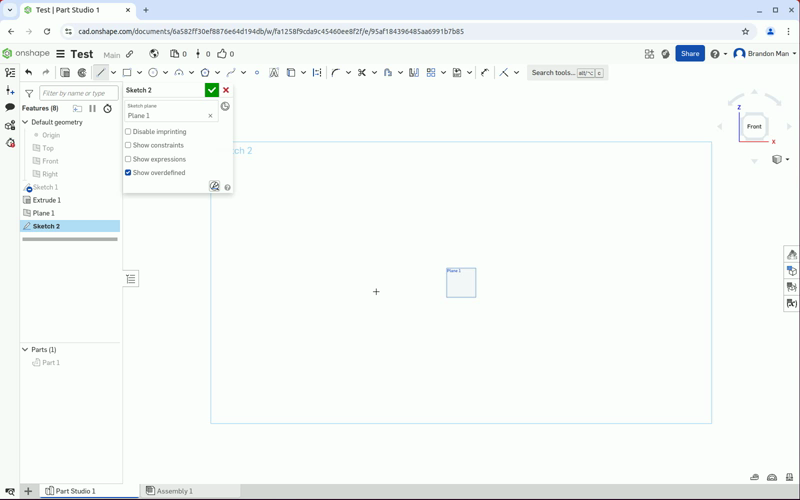
key_up(shift)
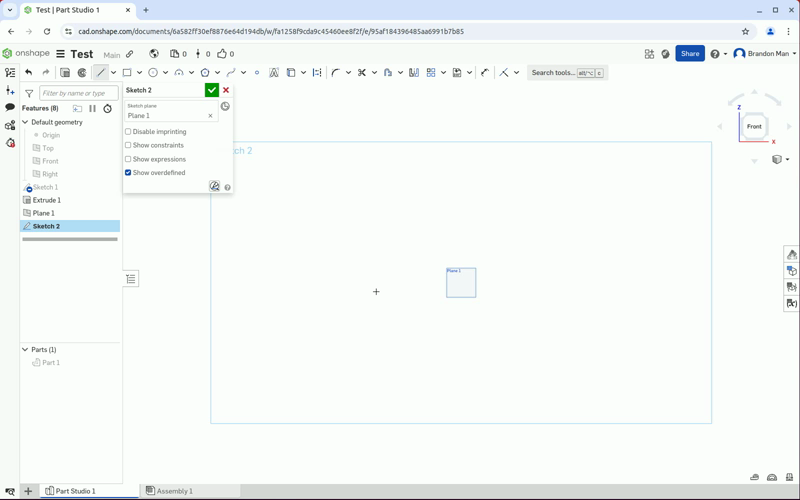
key_down(shift)
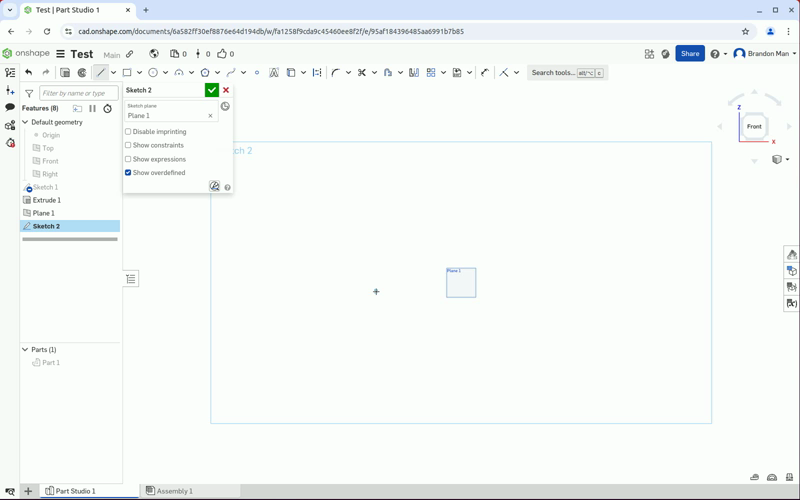
mouse_move(406, 291)
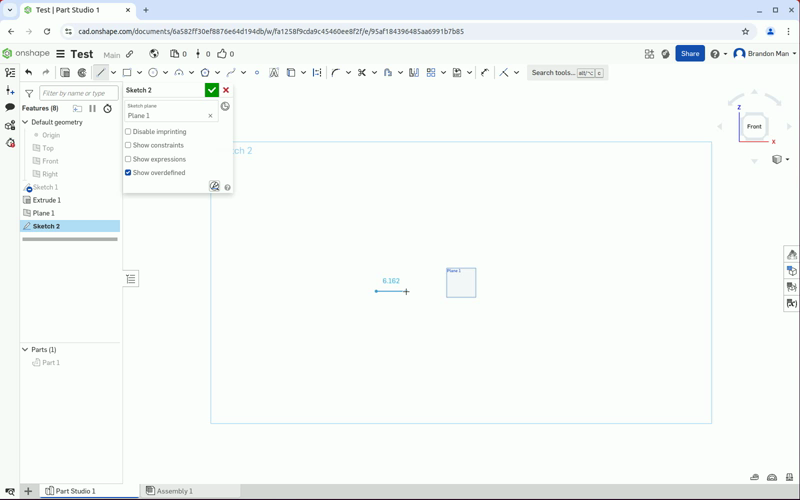
mouse_move(434, 291)
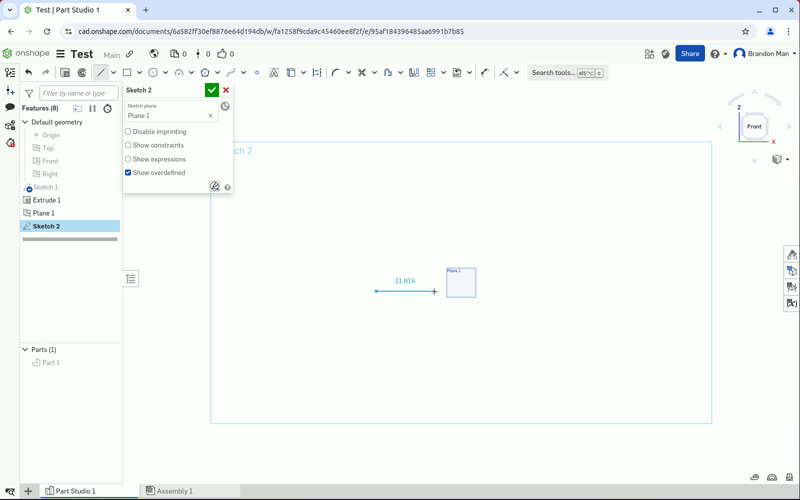
click(434, 291)
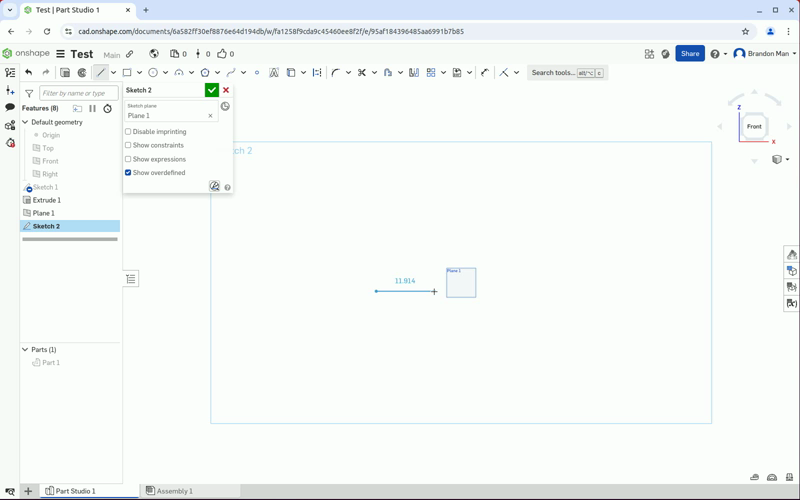
key_up(shift)
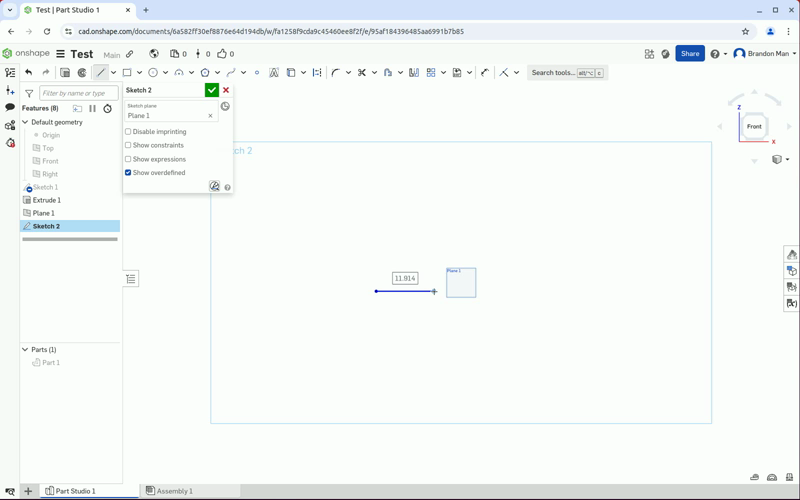
key_down(shift)
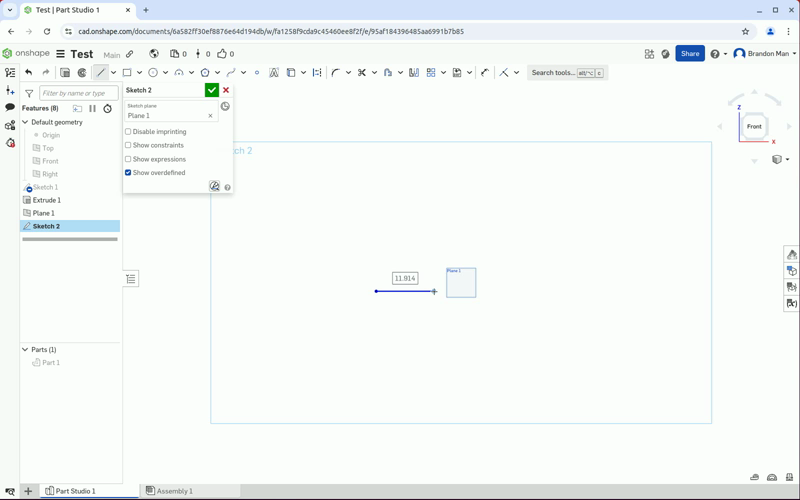
mouse_move(464, 291)
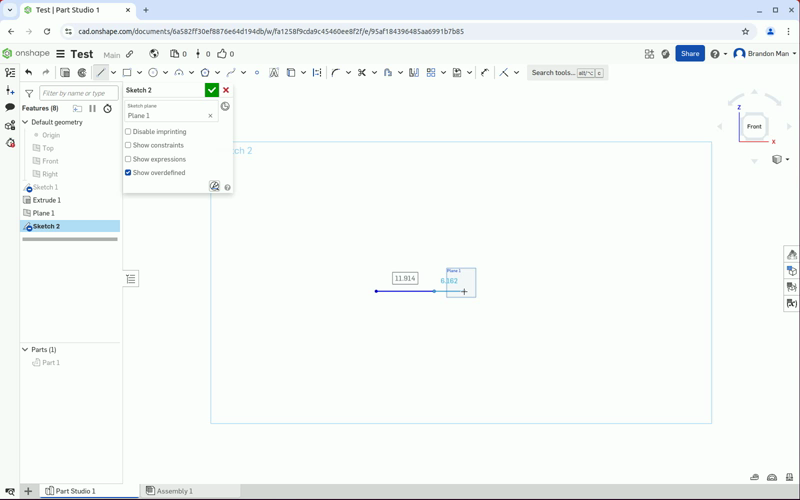
mouse_move(434, 247)
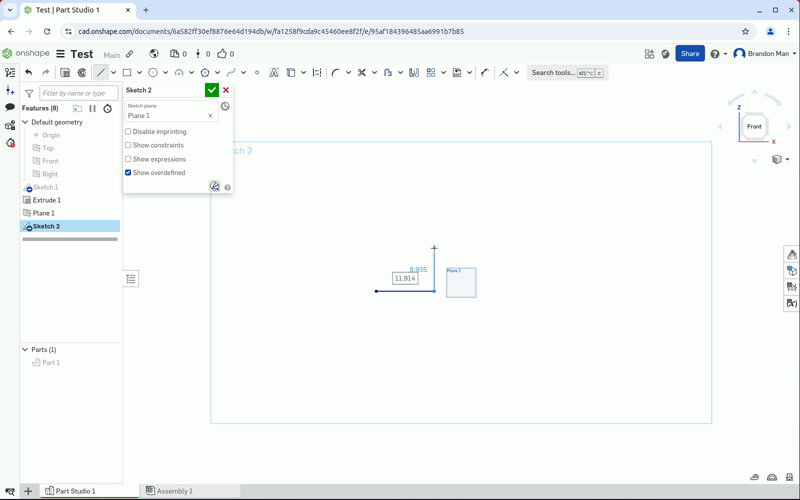
click(434, 247)
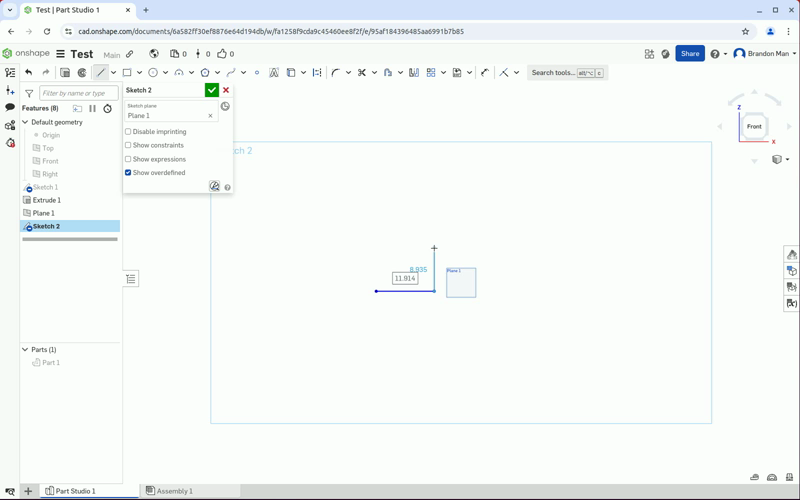
key_up(shift)
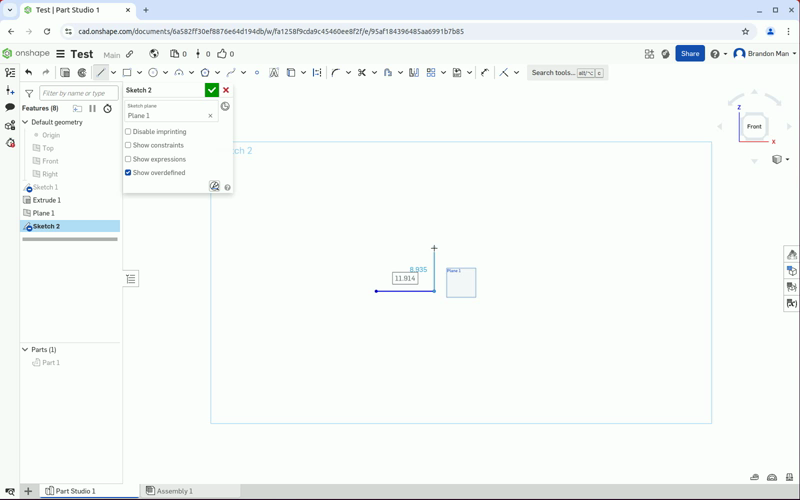
key_down(shift)
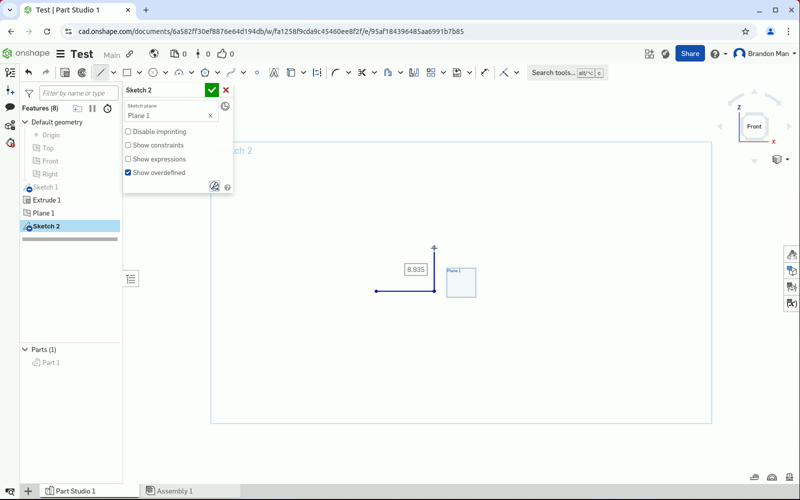
mouse_move(464, 247)
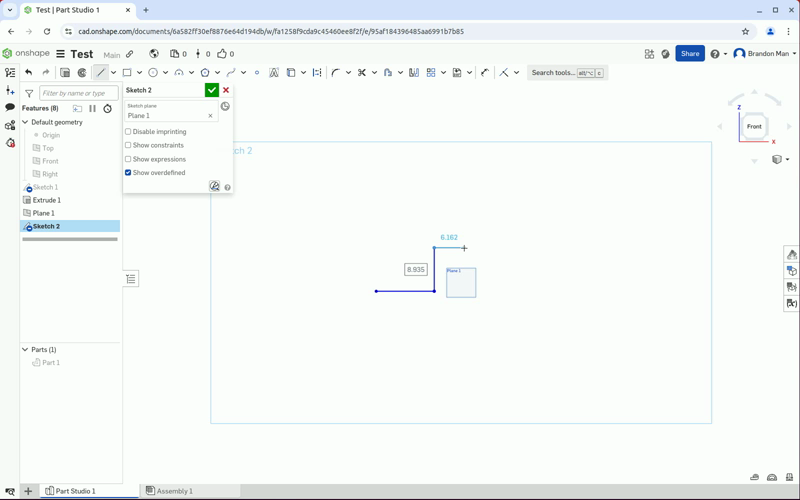
mouse_move(376, 247)
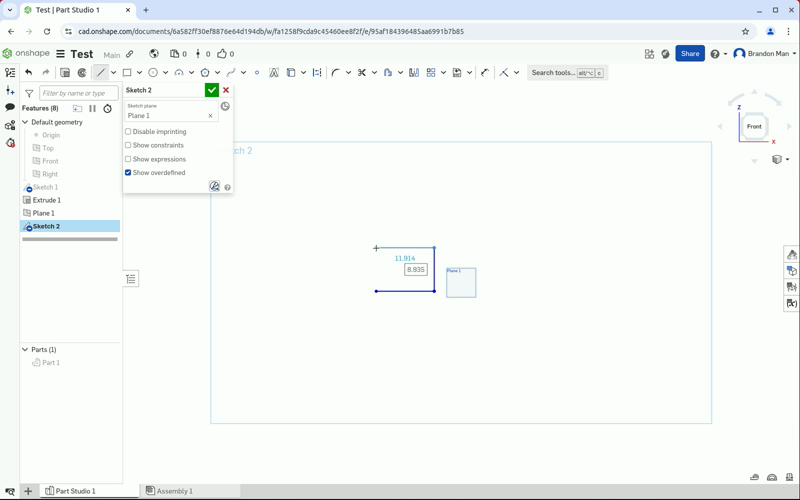
click(376, 247)
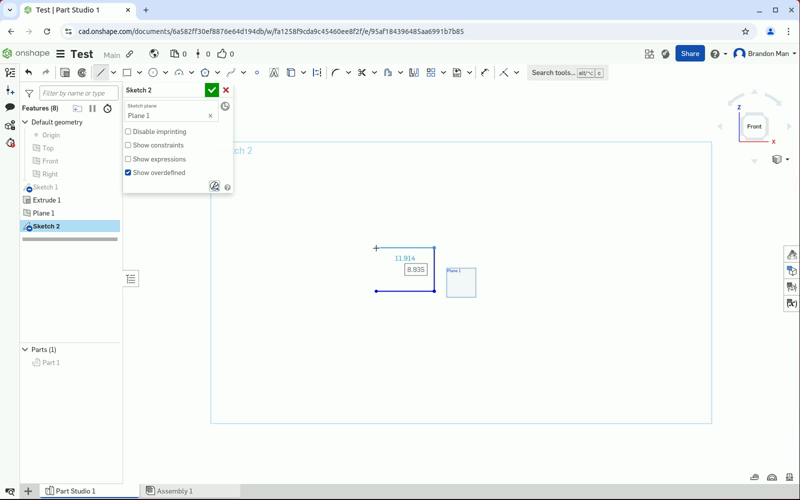
key_up(shift)
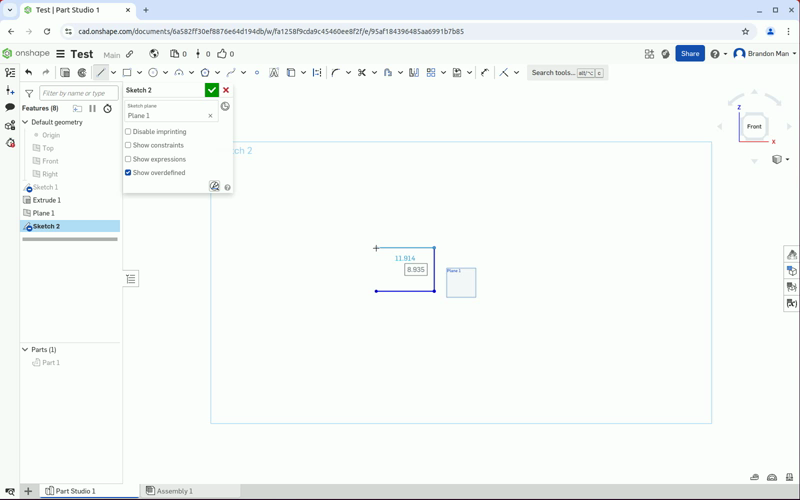
mouse_move(406, 247)
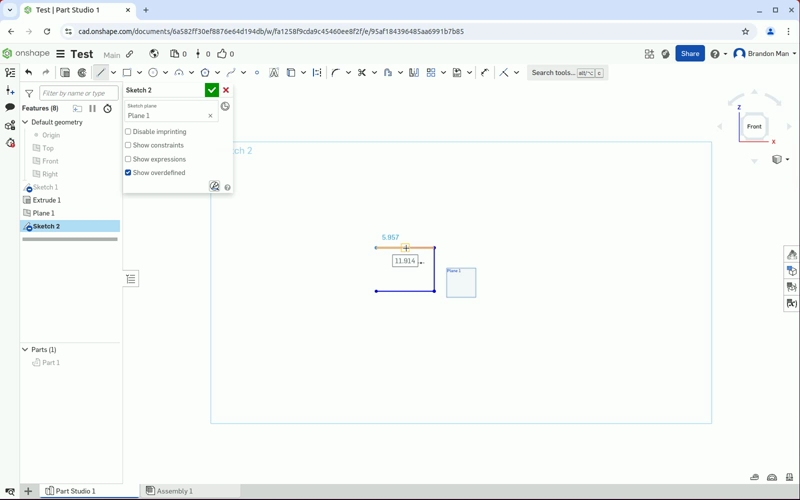
key_down(shift)
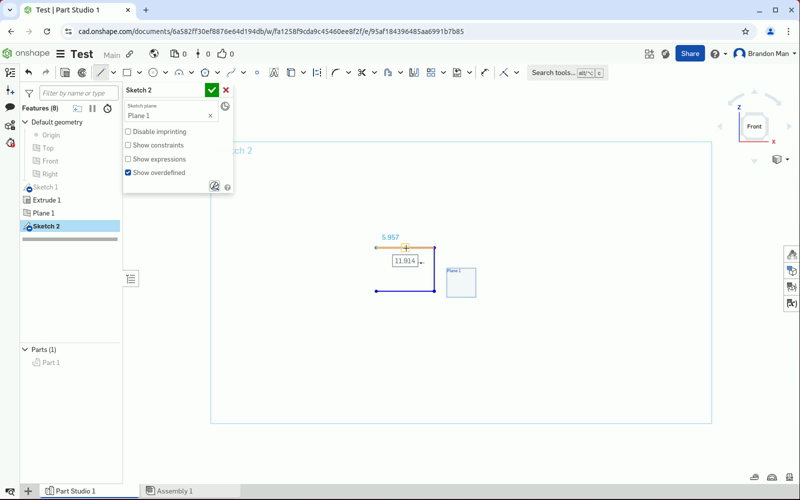
mouse_move(376, 291)
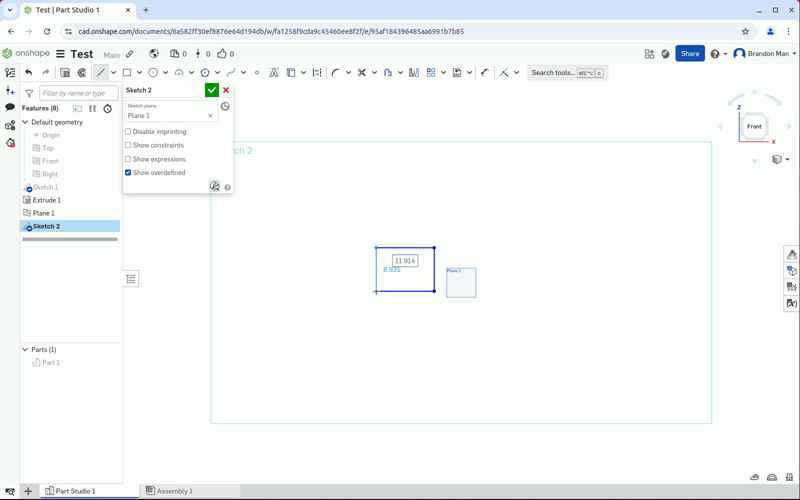
key_up(shift)
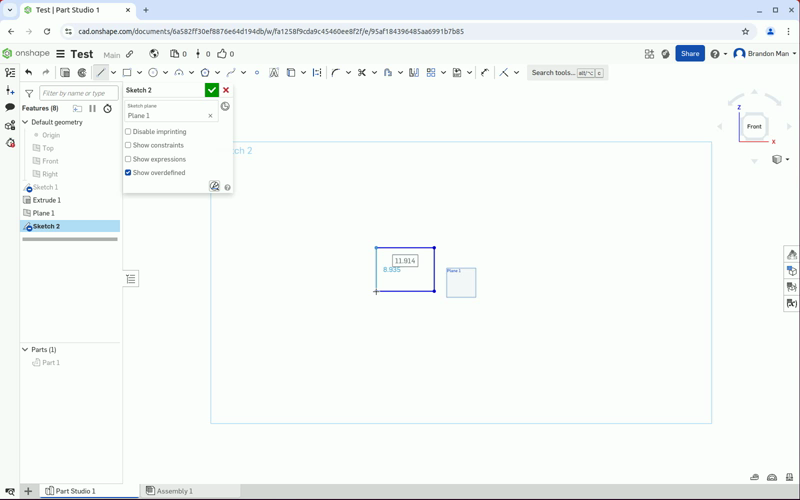
click(376, 291)
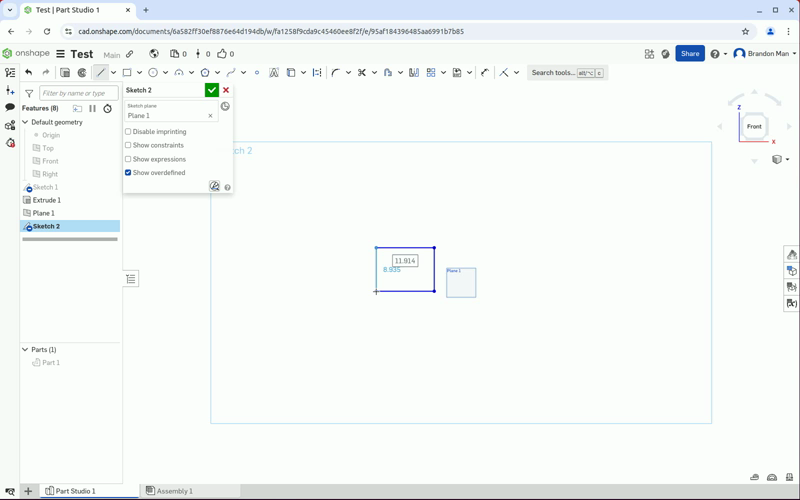
key(esc)
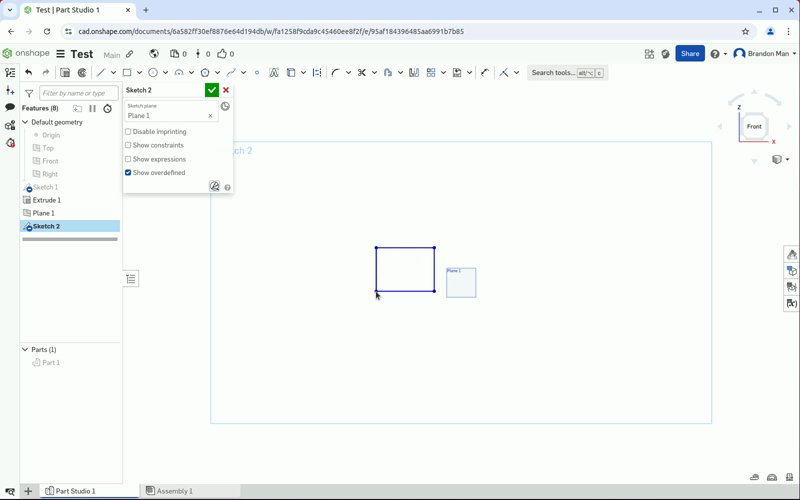
mouse_move(406, 251)
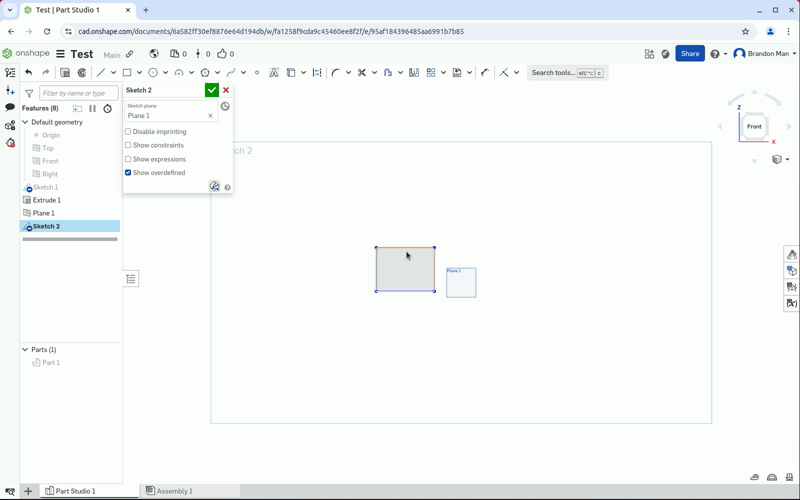
click(406, 251)
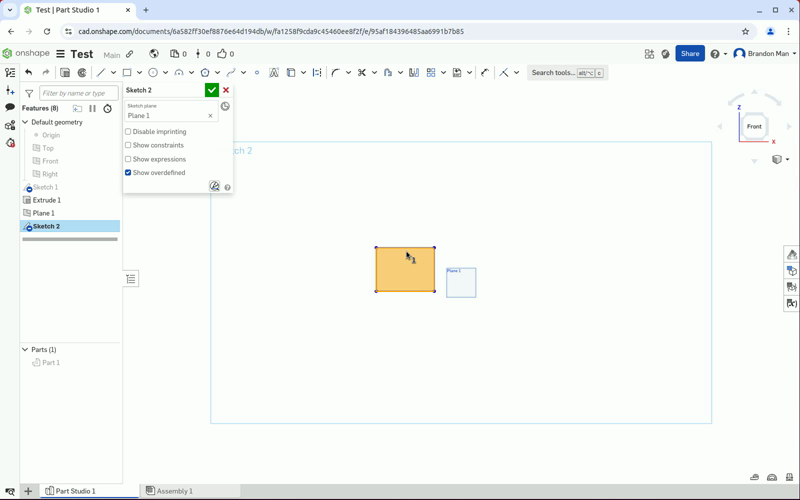
mouse_move(73, 352)
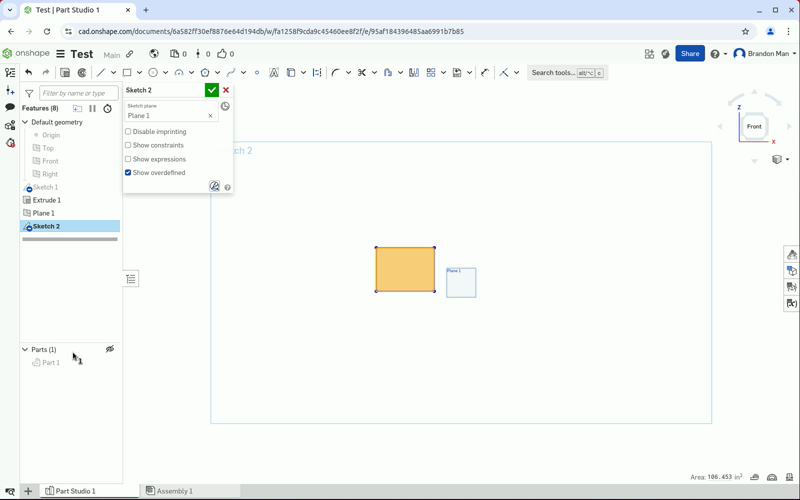
key(shift+y)
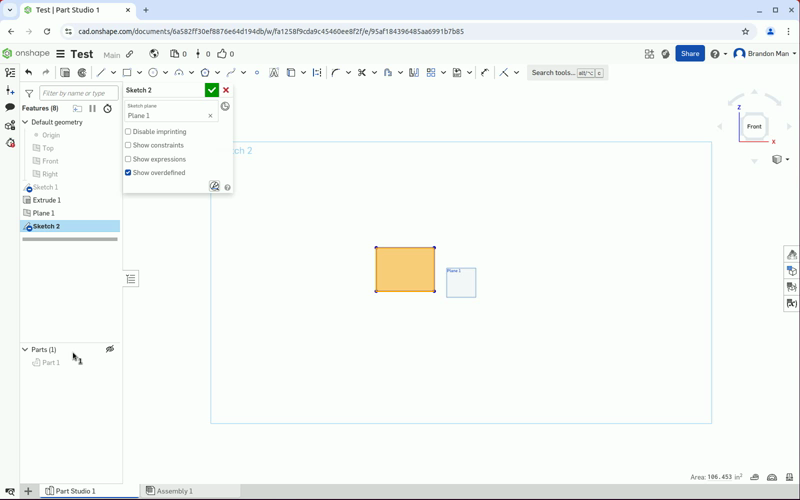
key(shift+e)
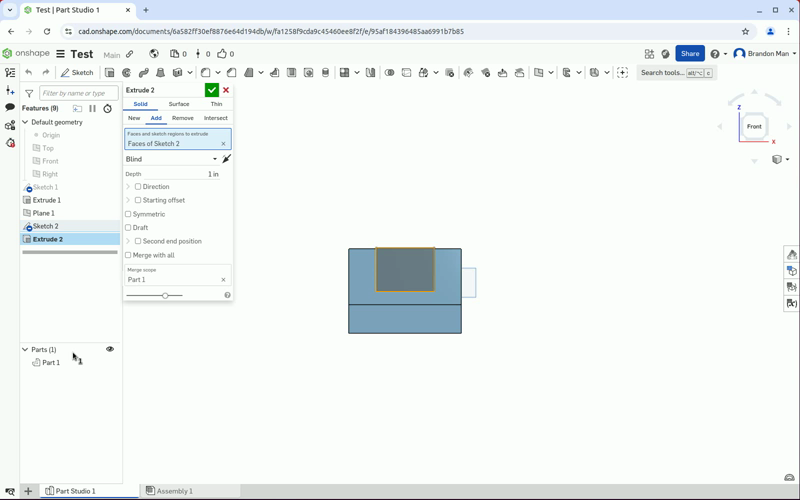
mouse_move(143, 106)
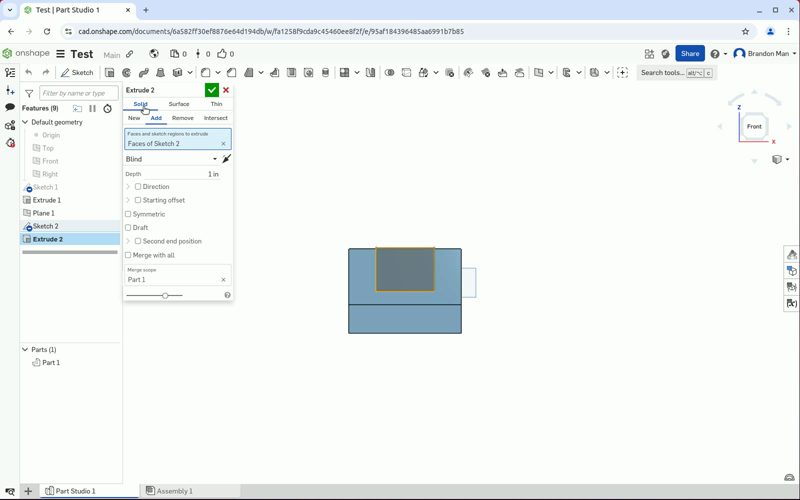
click(143, 106)
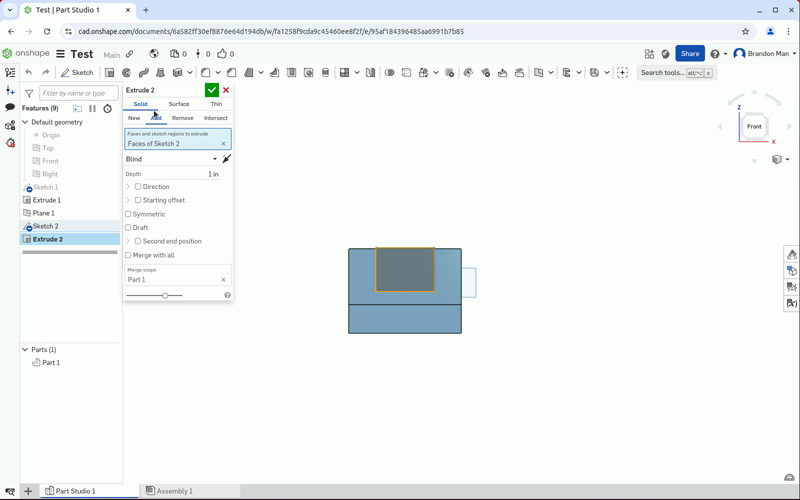
mouse_move(186, 120)
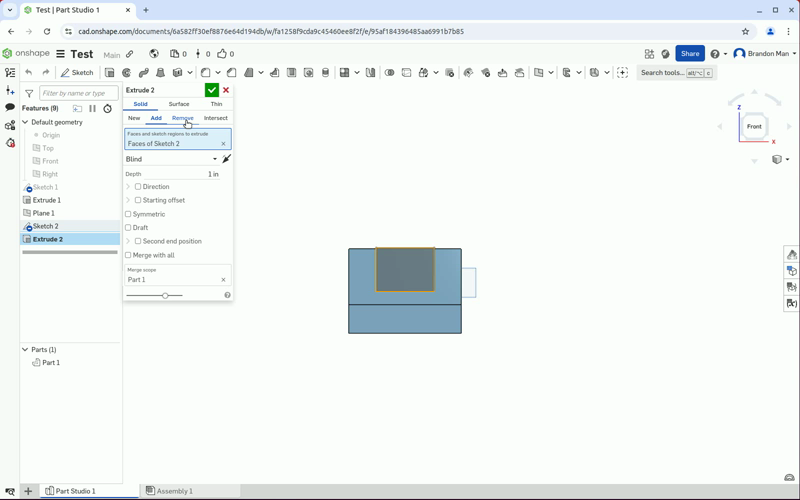
click(186, 120)
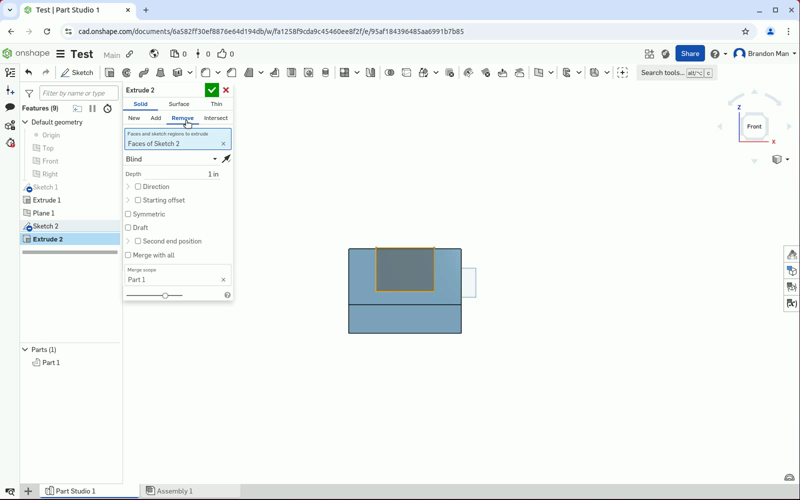
key(tab, 4)
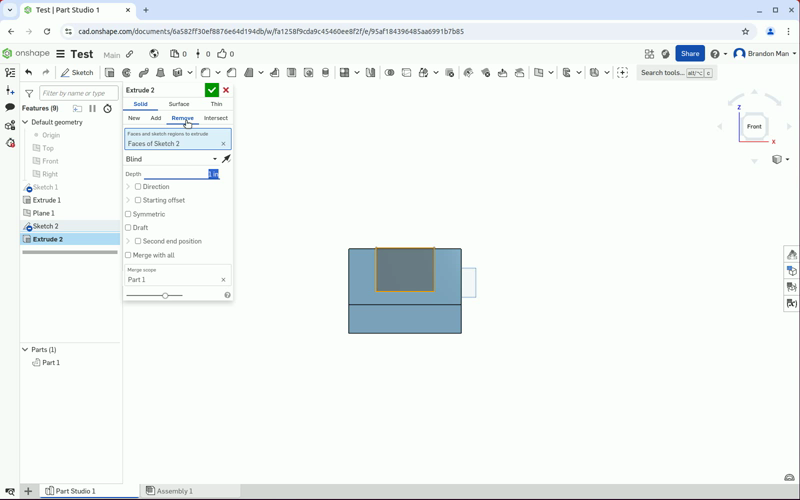
text(5.777)
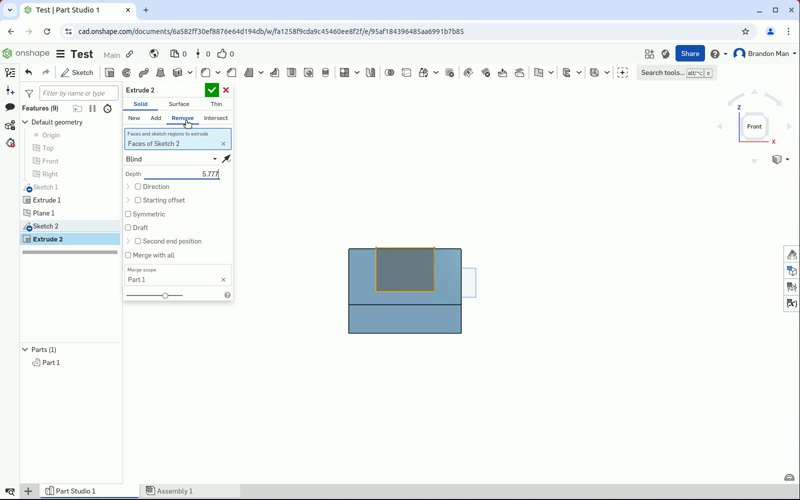
key(tab, 6)
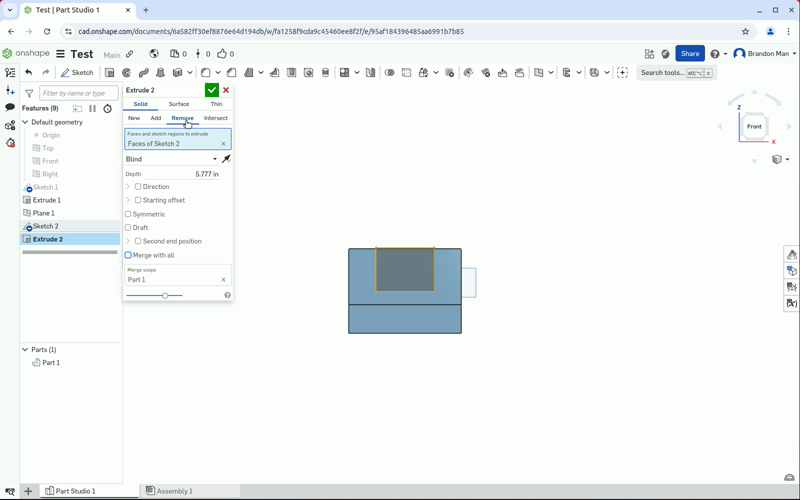
key(space)
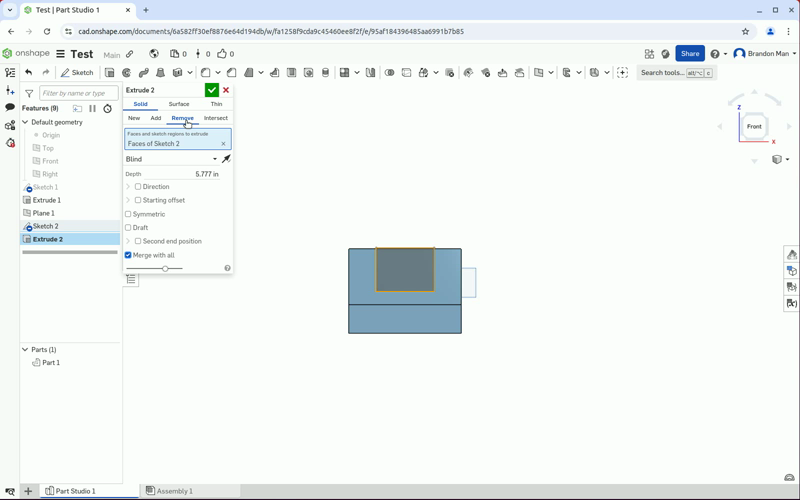
key(enter)
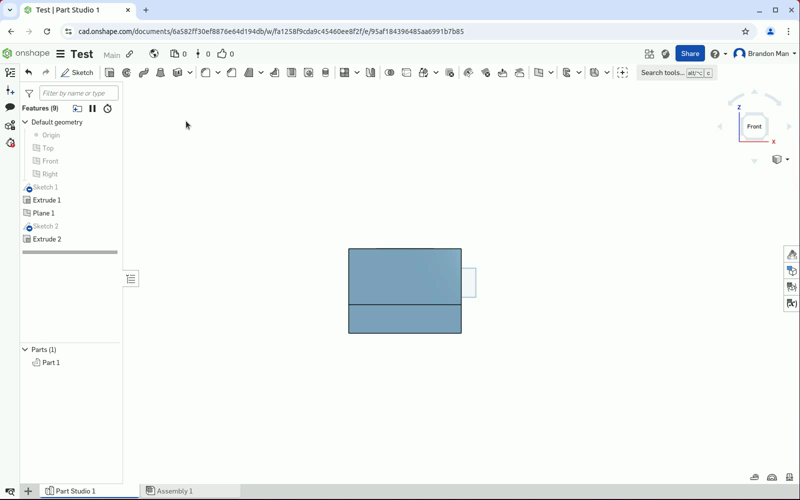
key(shift+h)
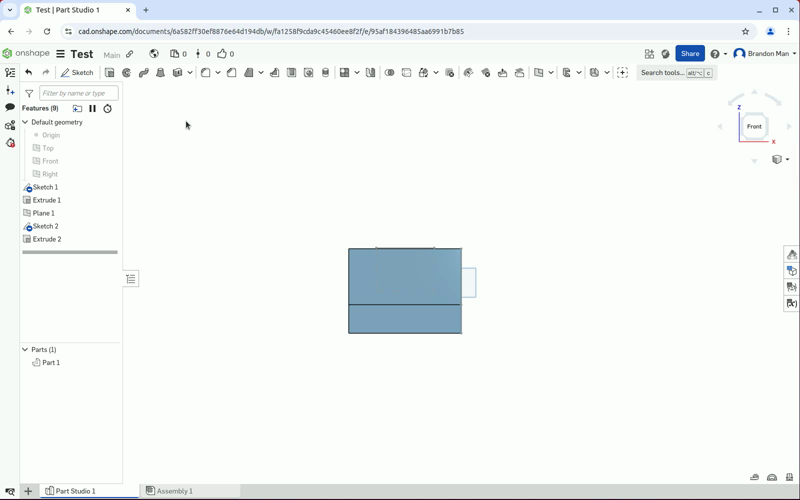
key(shift+h)
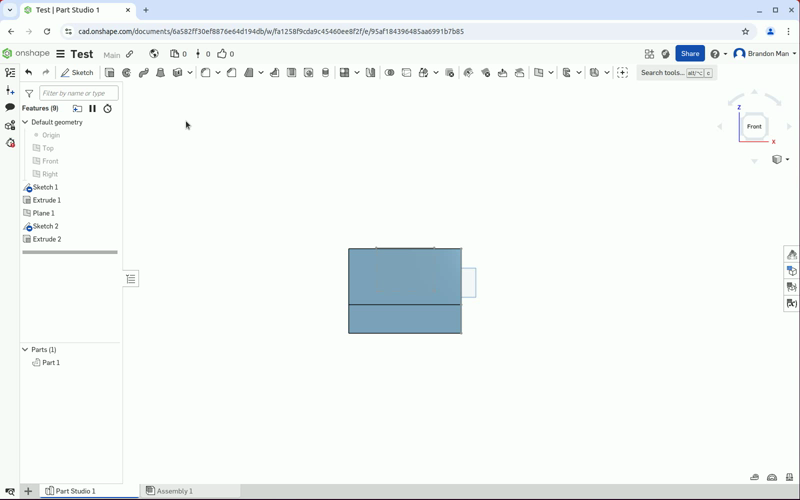
key(shift+7)
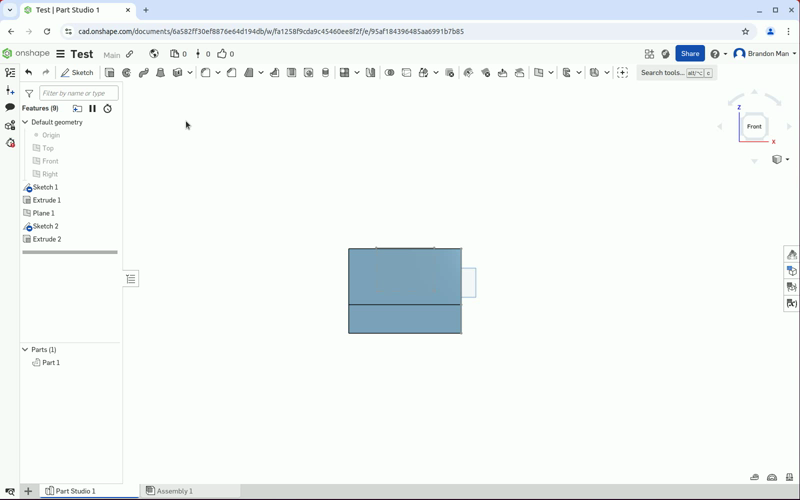
key(left, 2)
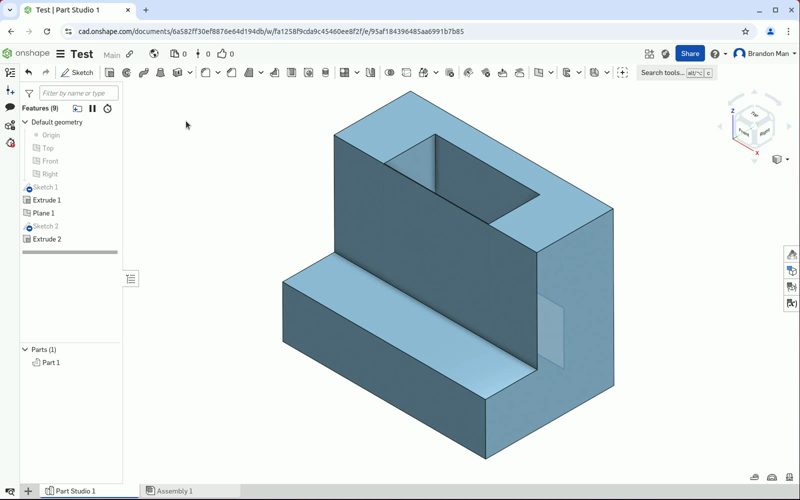
key(down, 2)
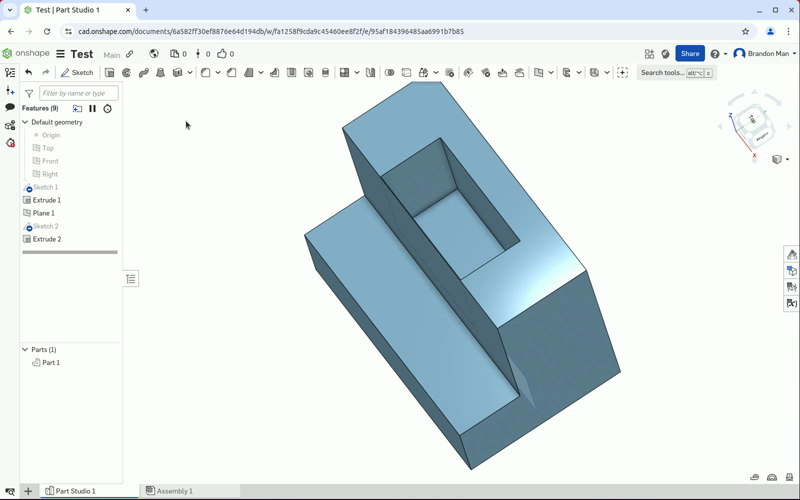
key(up, 2)
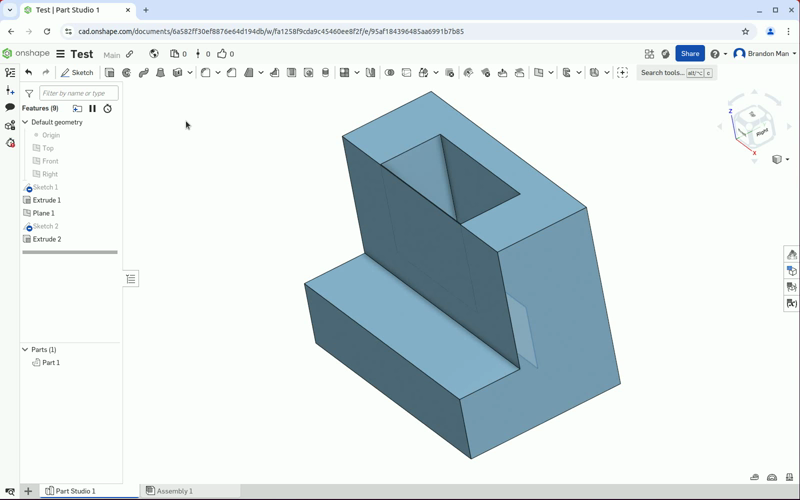
key(right, 2)
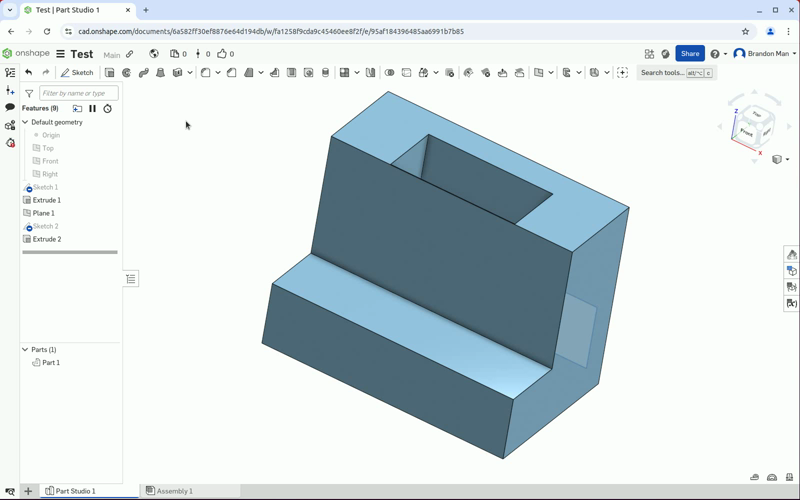
mouse_move(73, 189)
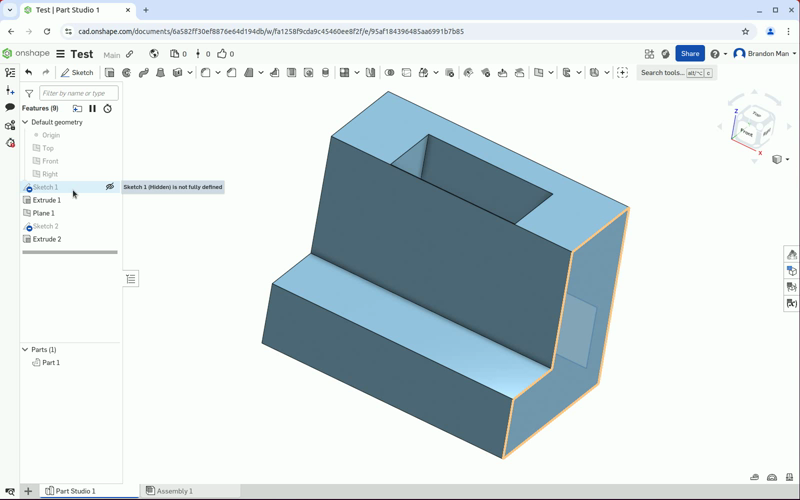
click(73, 189)